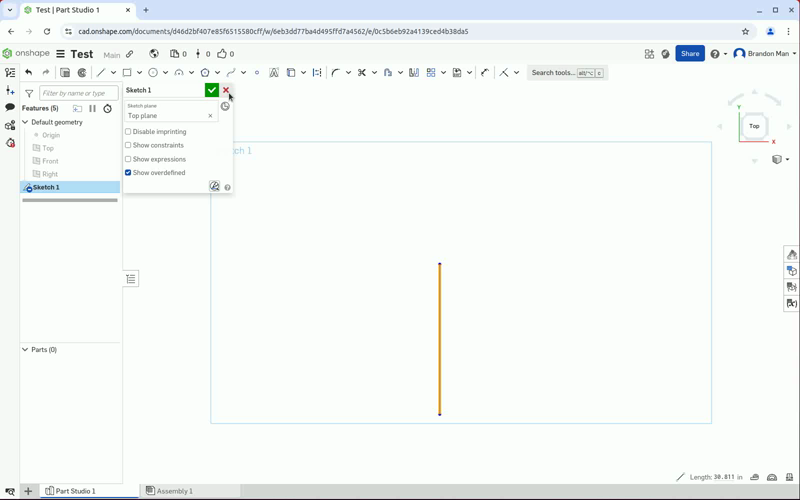
key(shift+h)
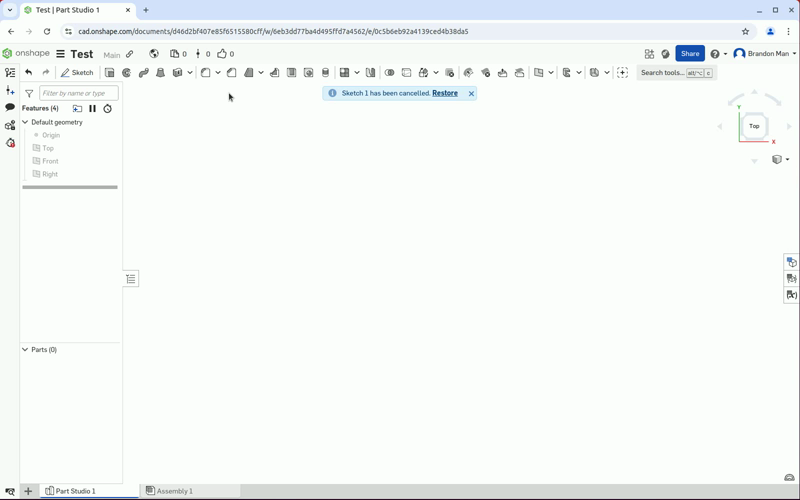
mouse_move(73, 352)
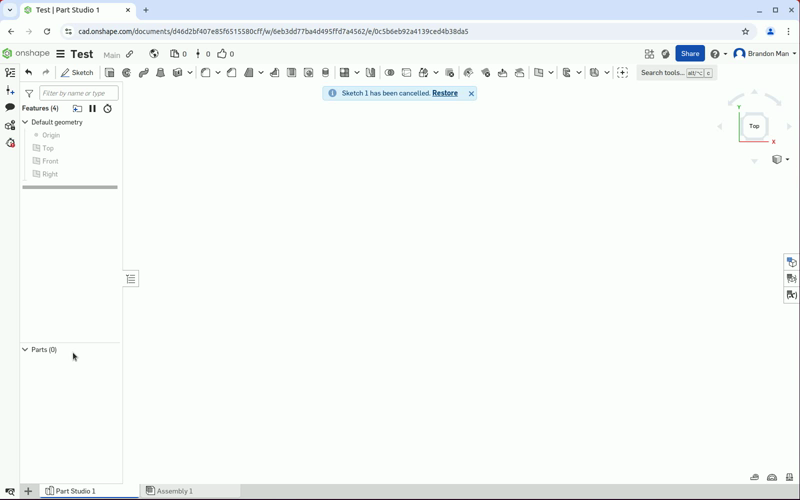
key(y)
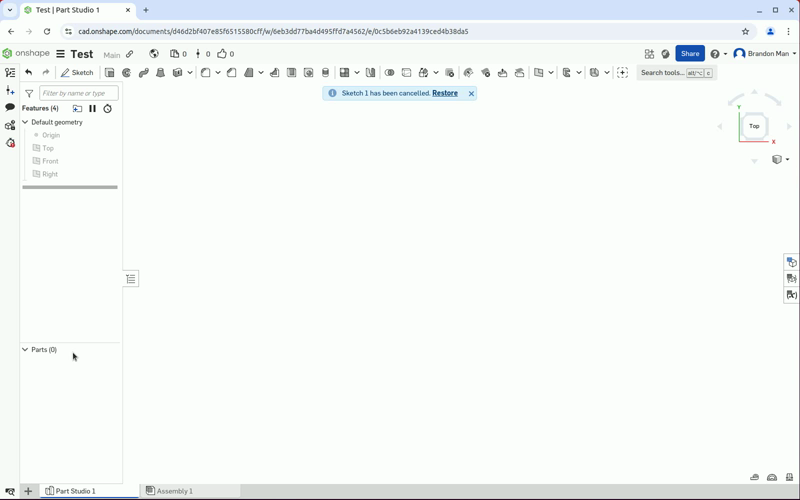
key(shift+p)
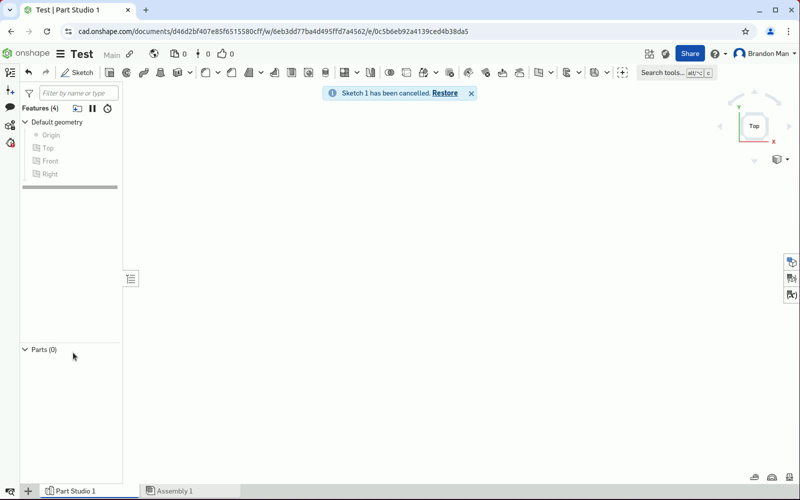
key(space)
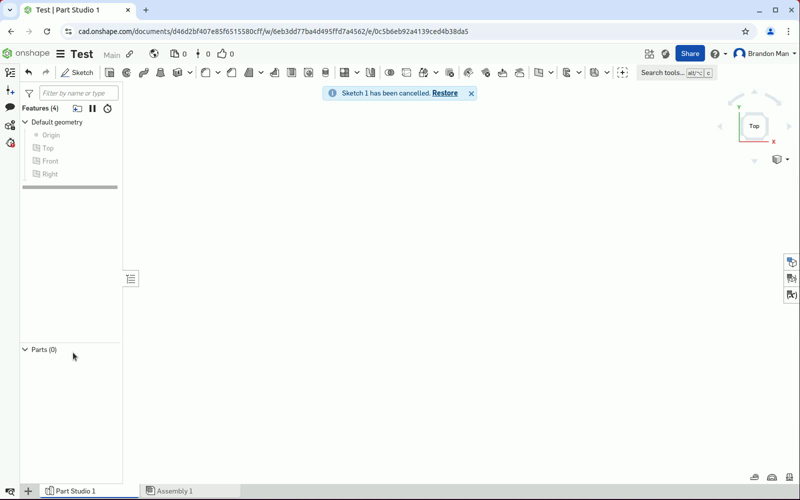
key_down(shift)
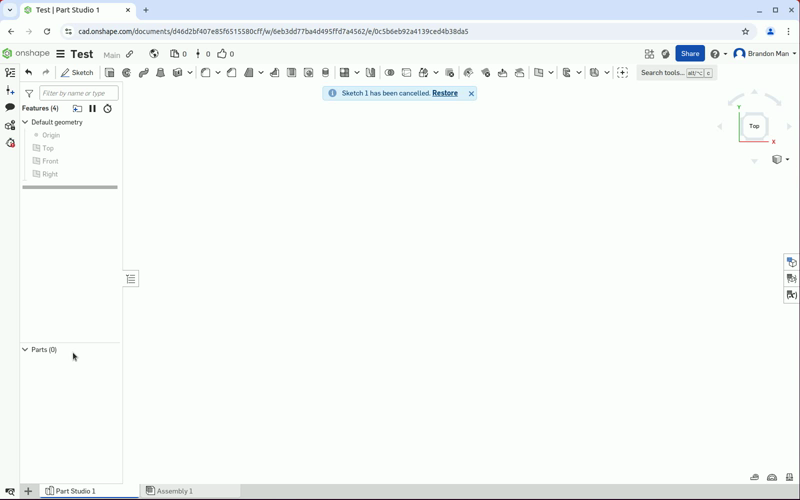
key(up)
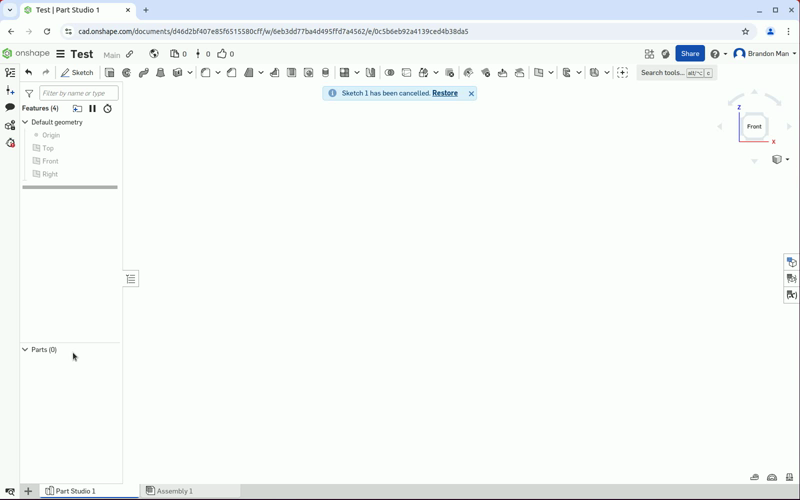
key_up(shift)
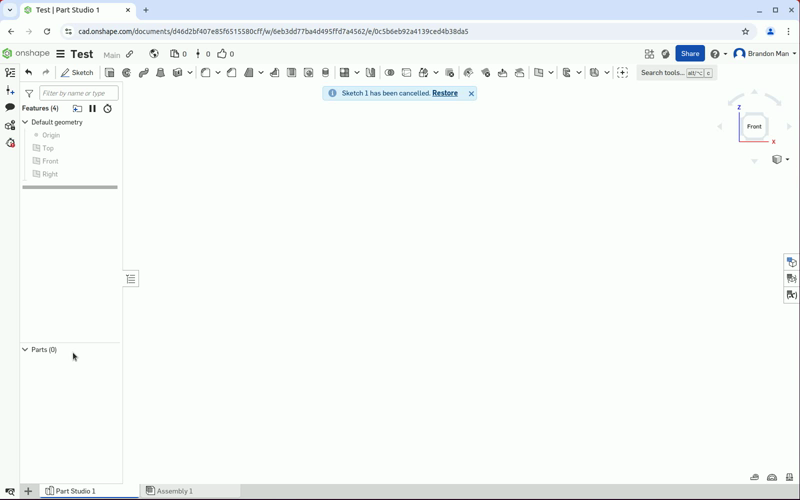
mouse_move(73, 352)
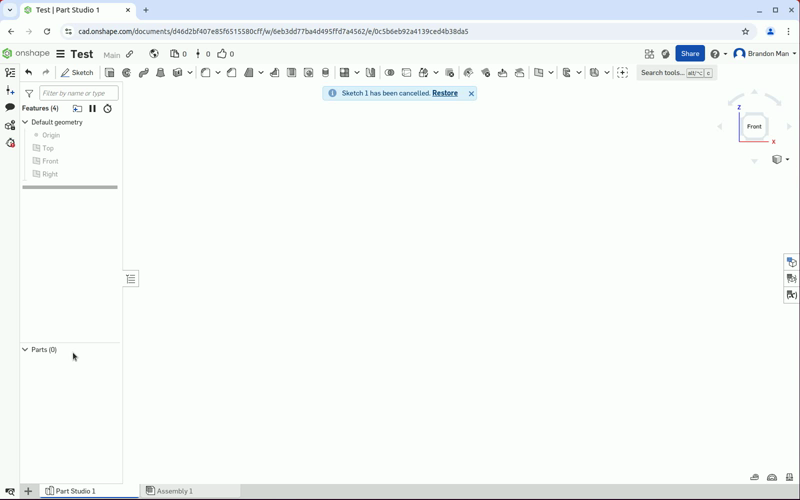
key(shift+y)
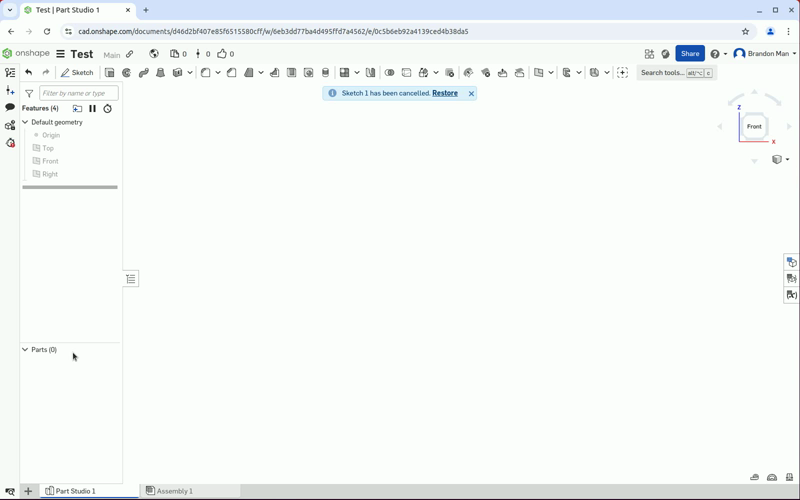
key(shift+s)
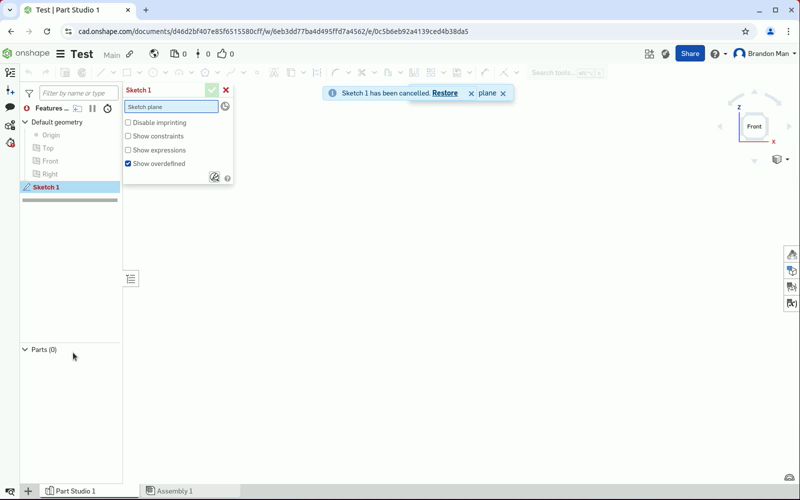
mouse_move(73, 163)
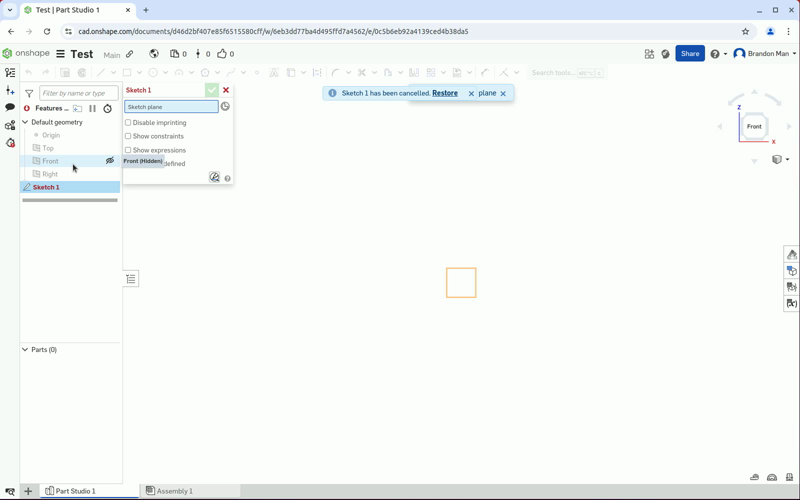
click(73, 163)
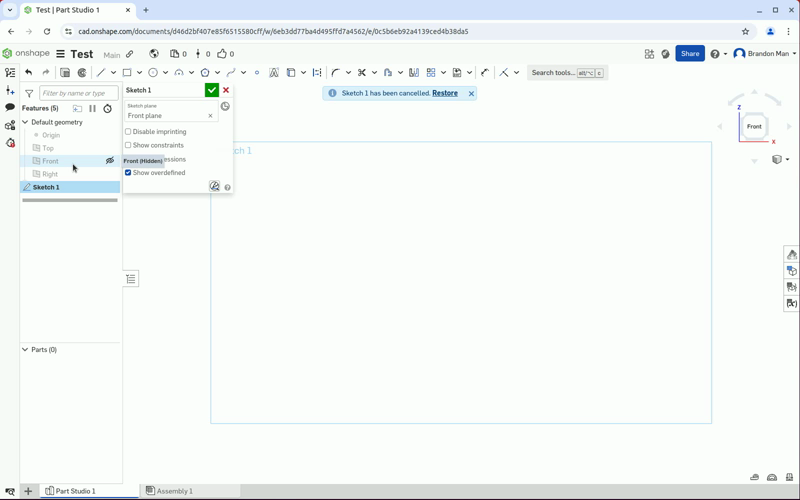
mouse_move(73, 352)
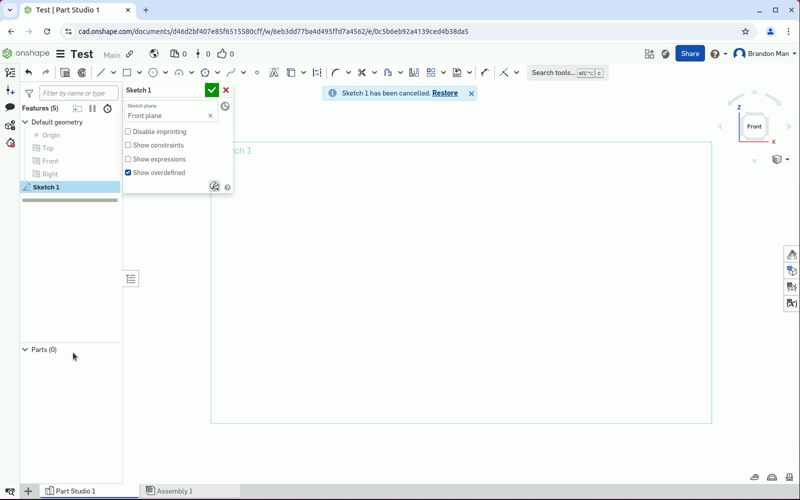
key(y)
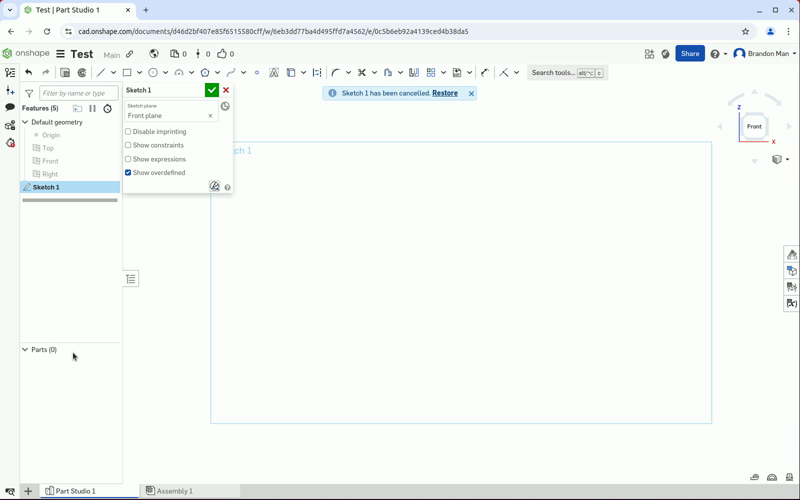
key(c)
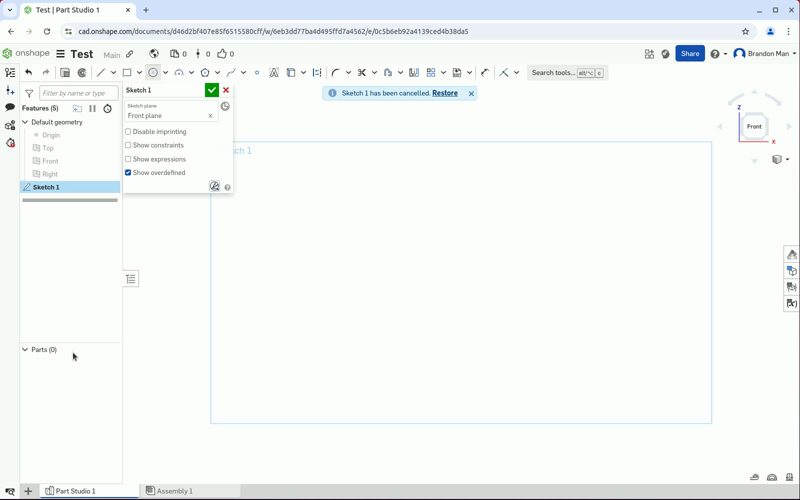
key_down(shift)
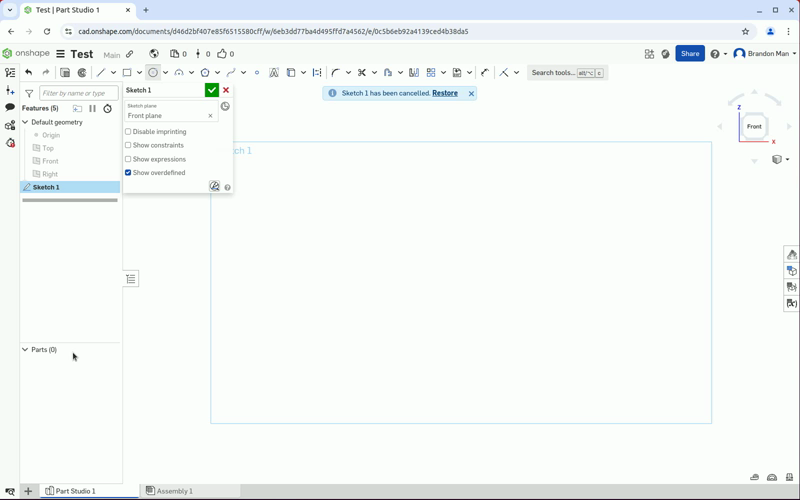
mouse_move(461, 282)
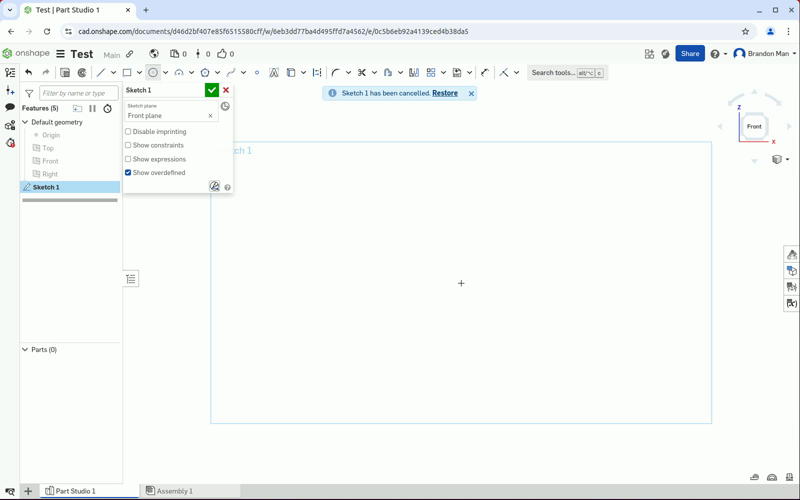
click(461, 282)
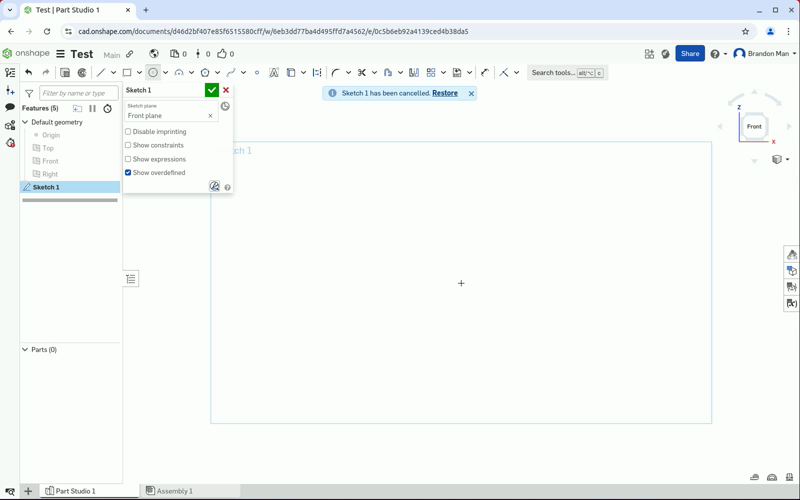
key_up(shift)
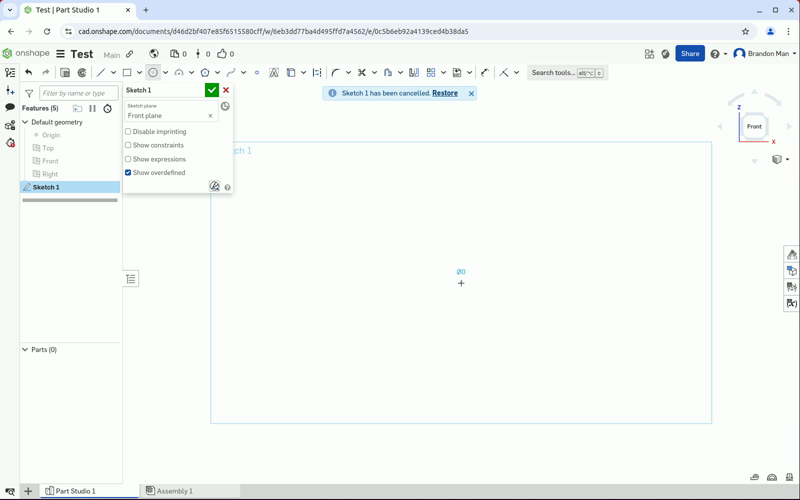
mouse_move(499, 282)
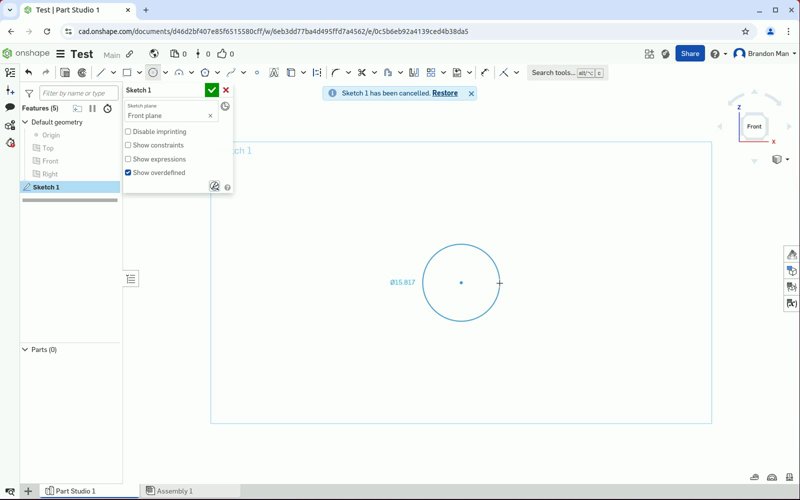
click(499, 282)
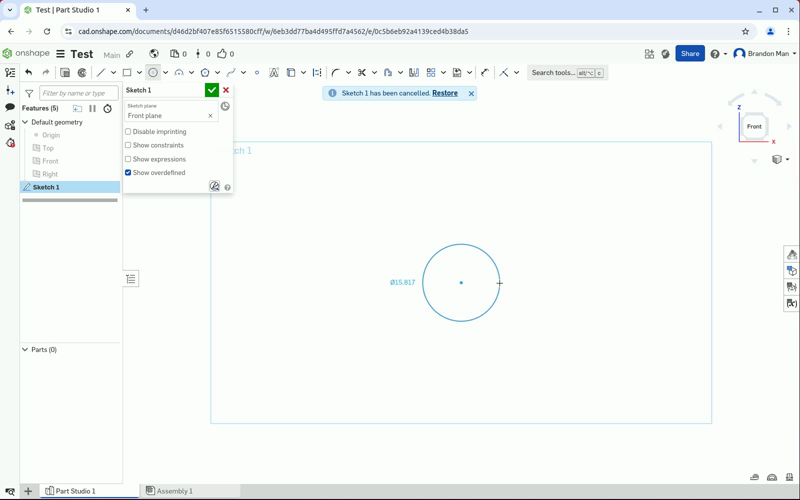
key(esc)
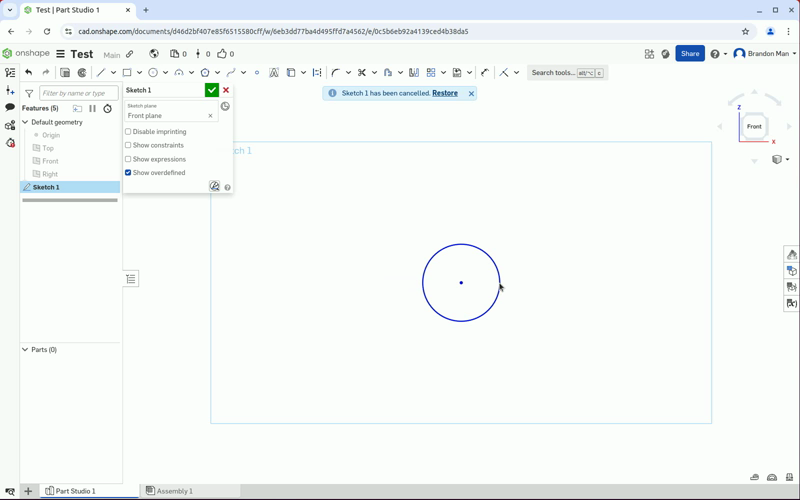
mouse_move(484, 288)
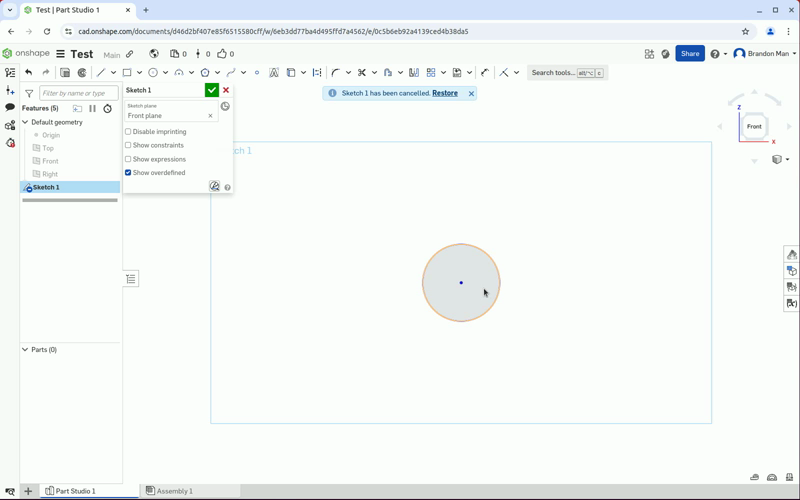
click(484, 288)
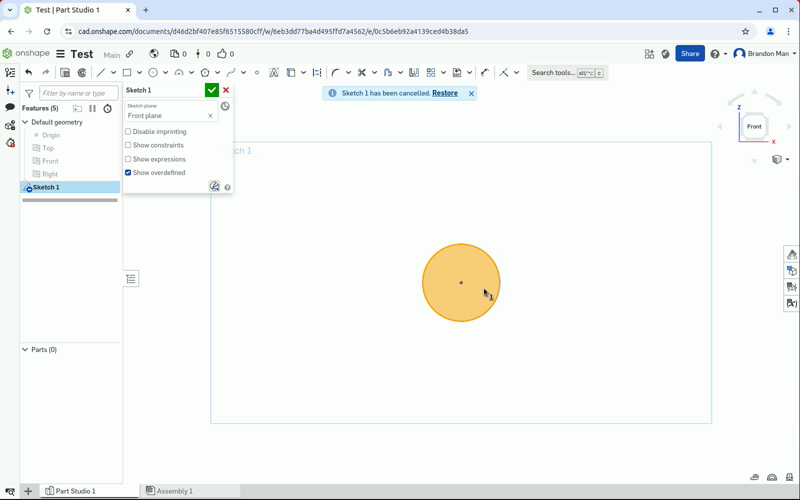
mouse_move(73, 352)
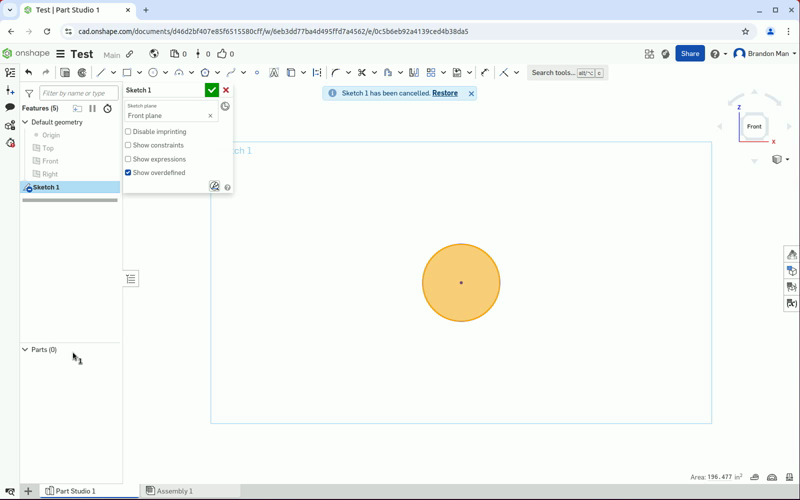
key(shift+y)
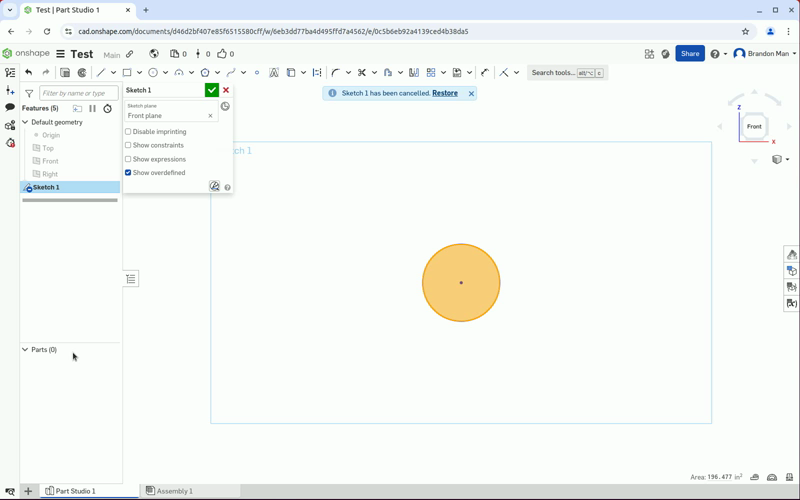
key(shift+e)
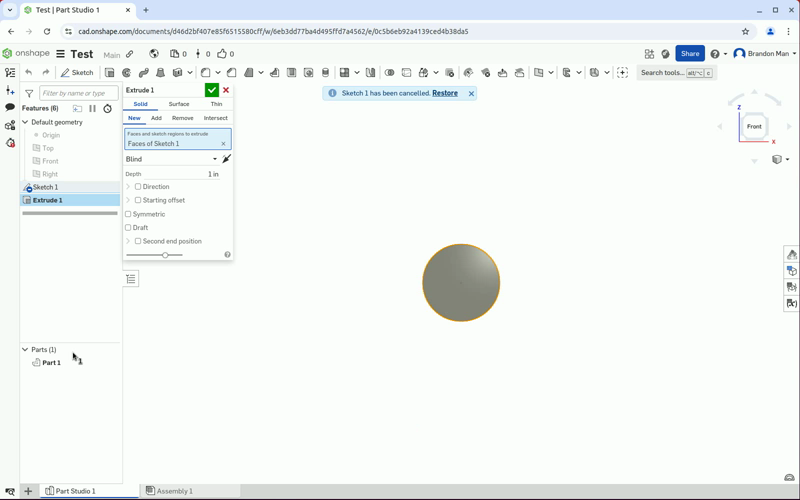
mouse_move(143, 106)
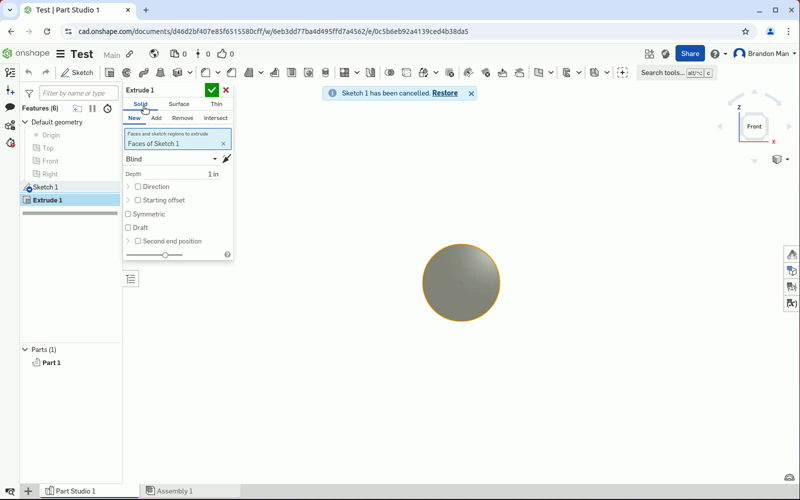
click(143, 106)
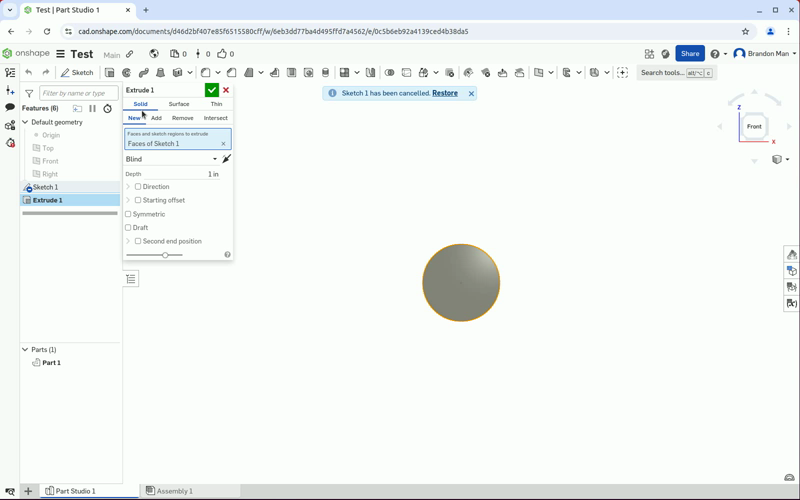
mouse_move(137, 120)
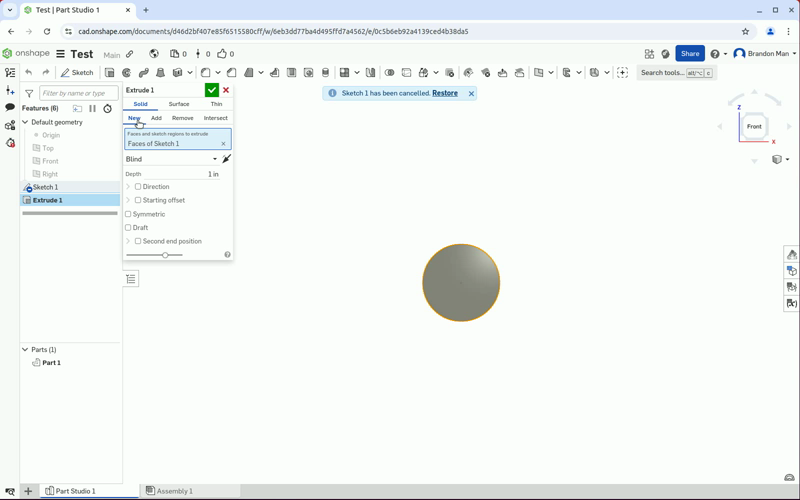
click(137, 120)
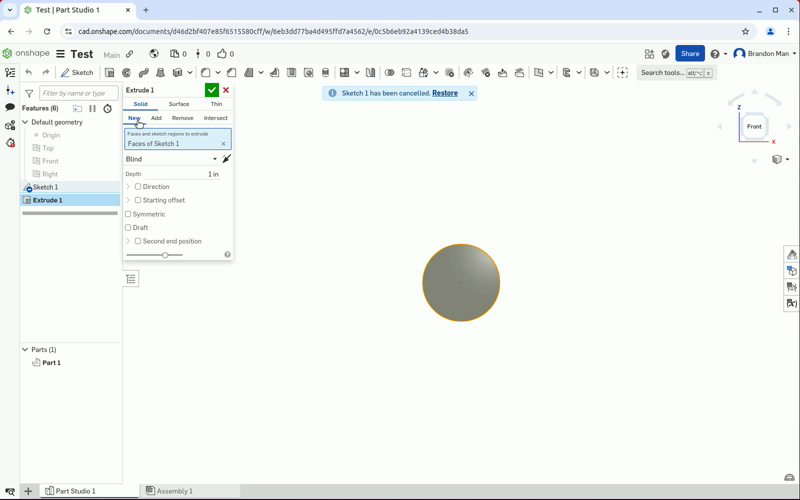
key(tab, 4)
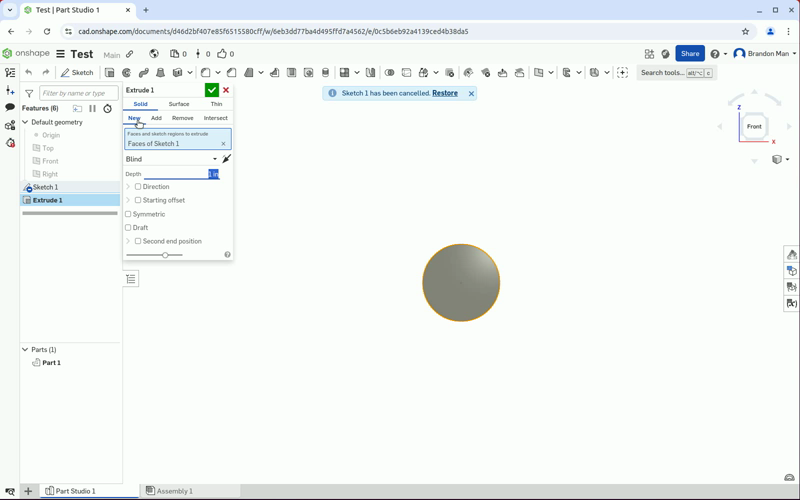
text(15.405)
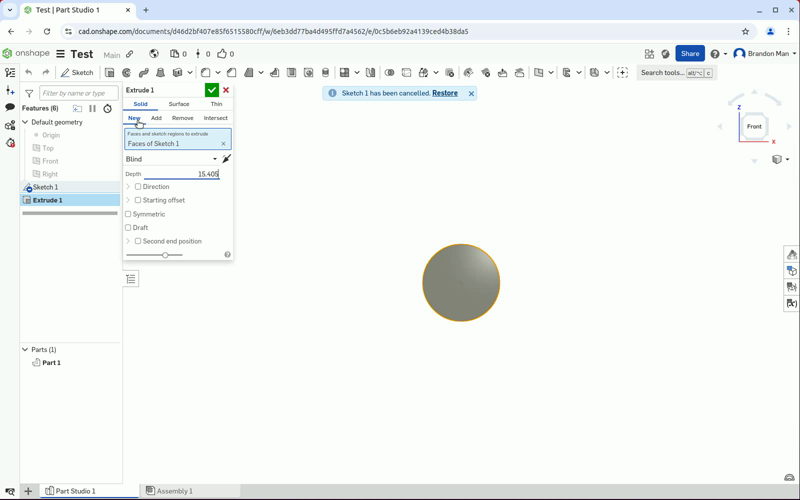
key(enter)
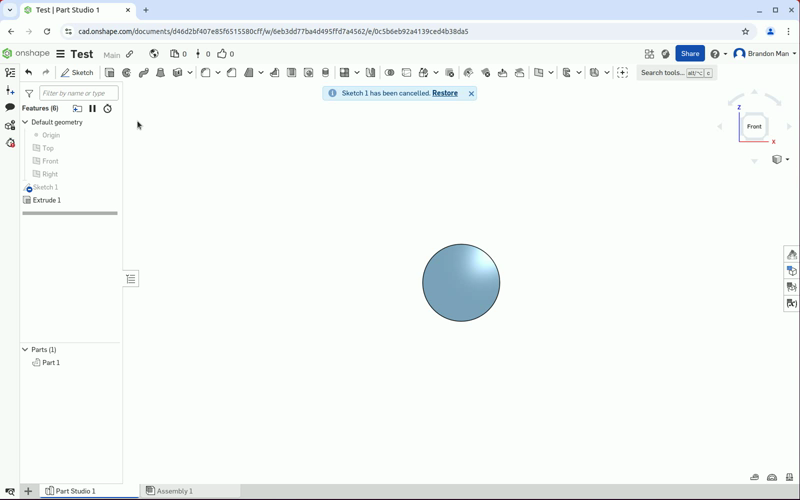
key(shift+h)
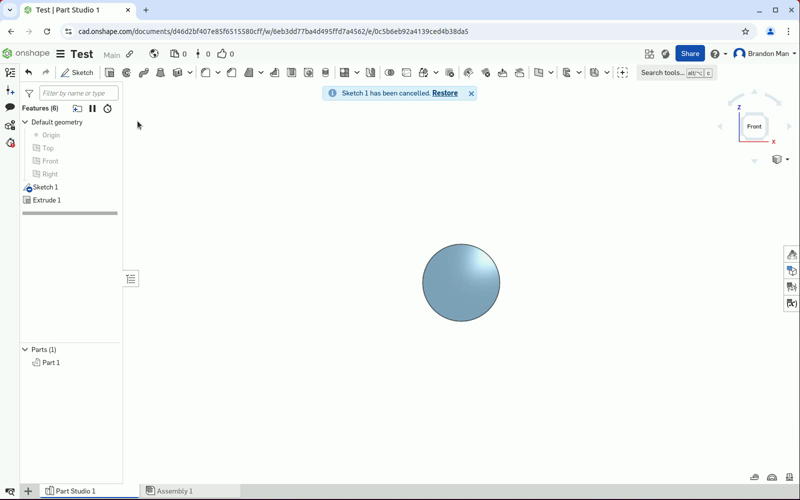
key(shift+h)
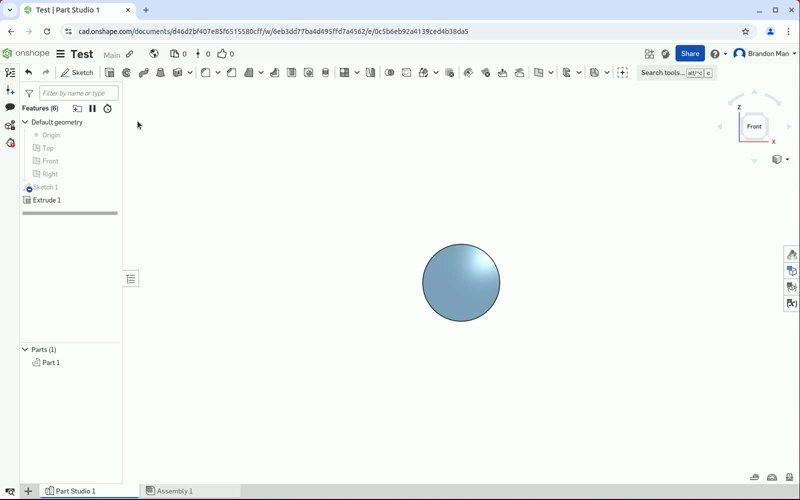
mouse_move(73, 189)
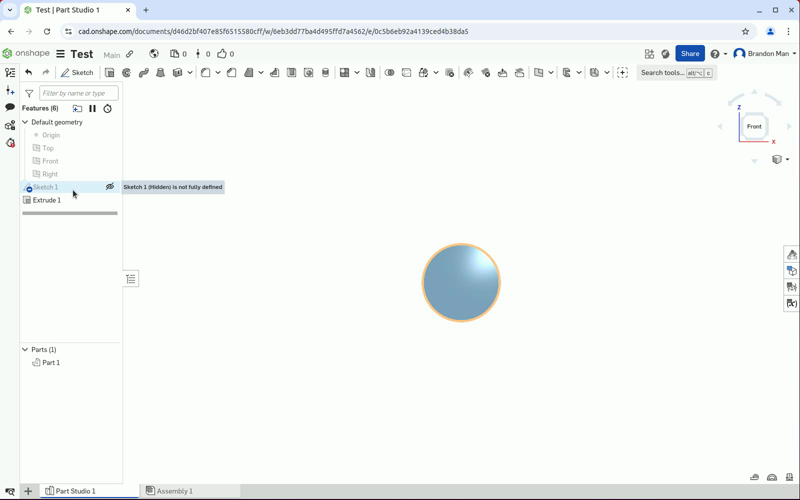
click(73, 189)
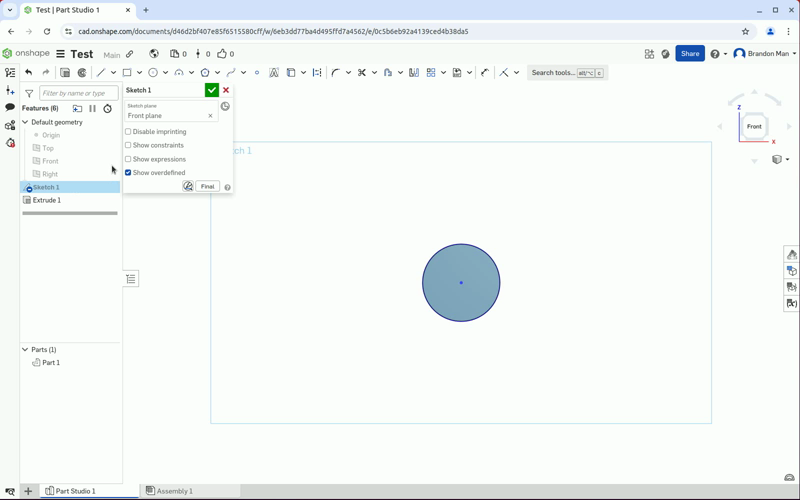
mouse_move(229, 92)
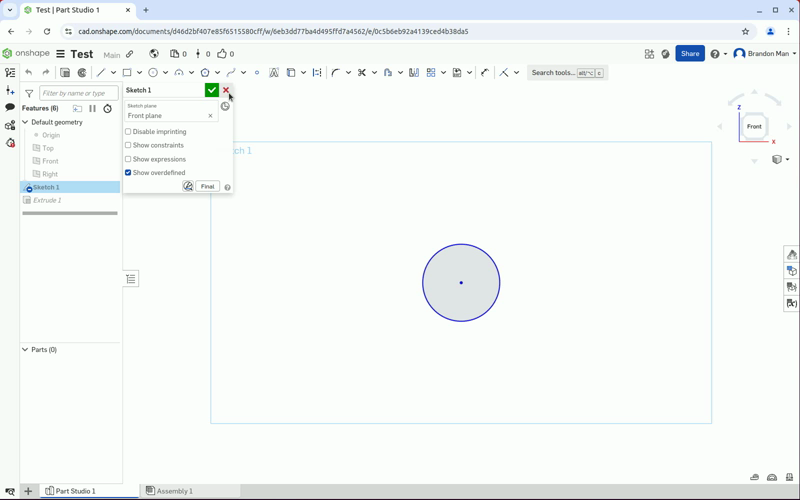
click(229, 92)
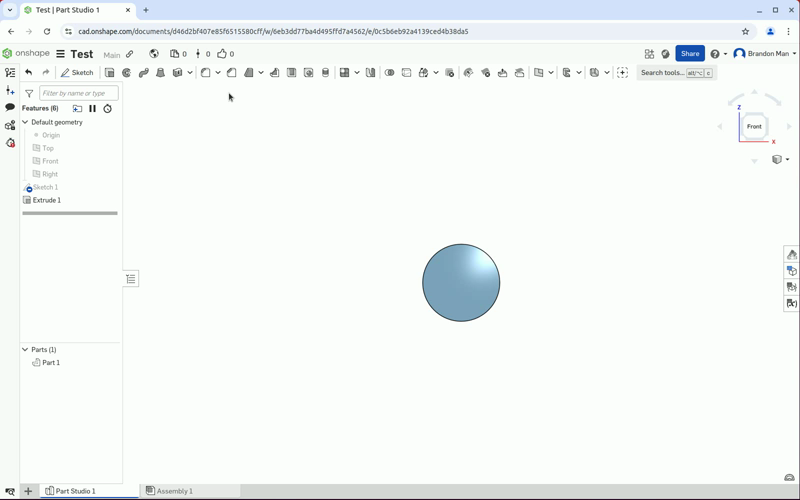
mouse_move(541, 75)
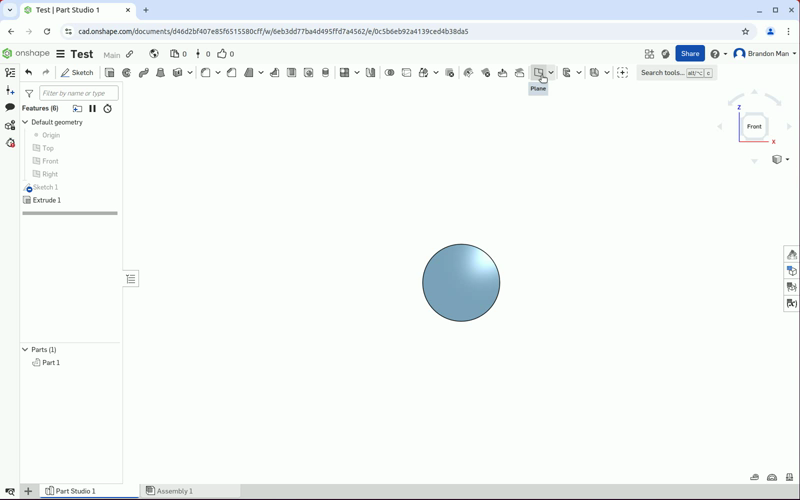
click(541, 75)
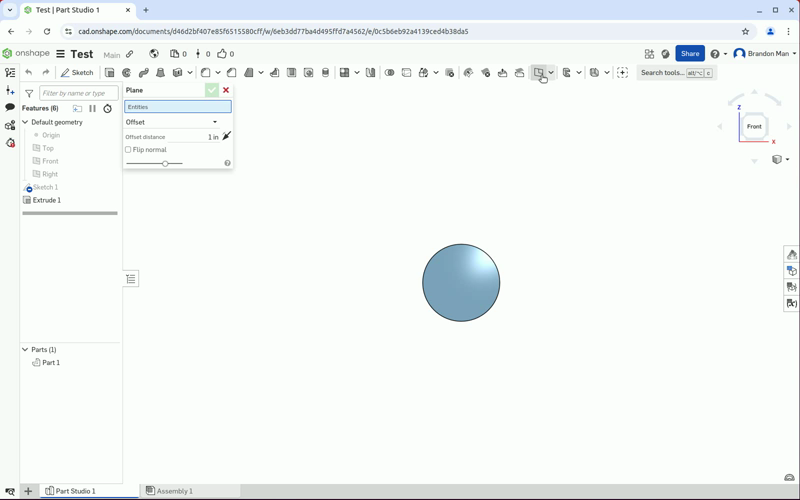
mouse_move(73, 163)
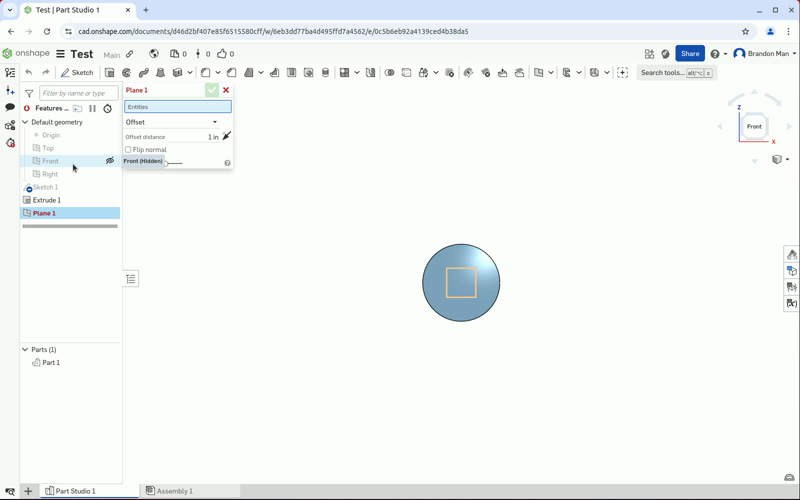
click(73, 163)
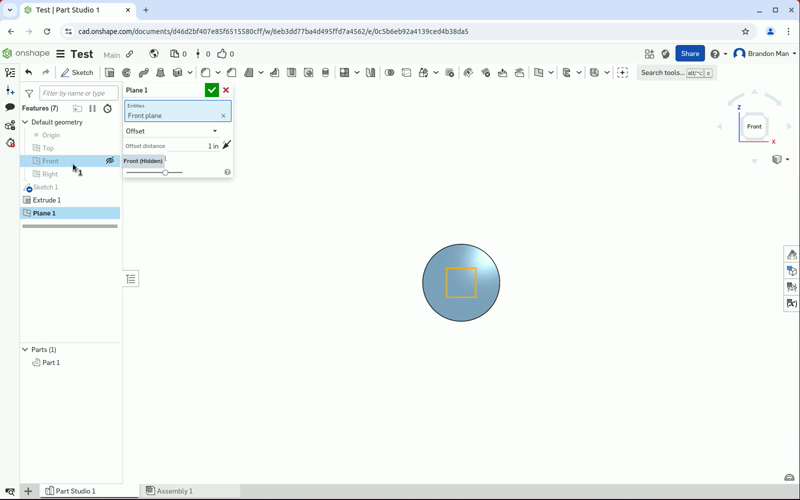
key(tab, 2)
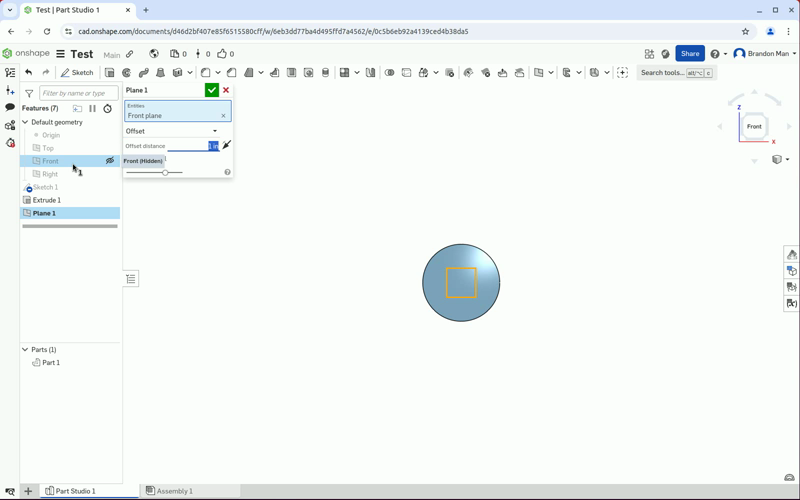
text(15.405)
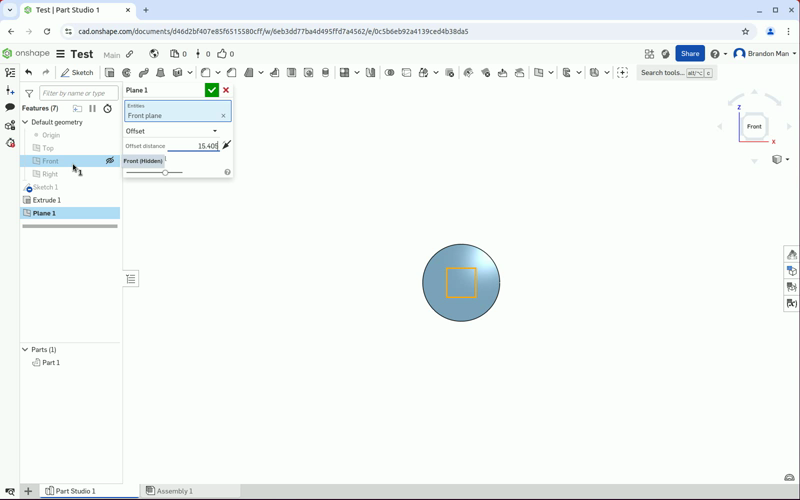
key(enter, 2)
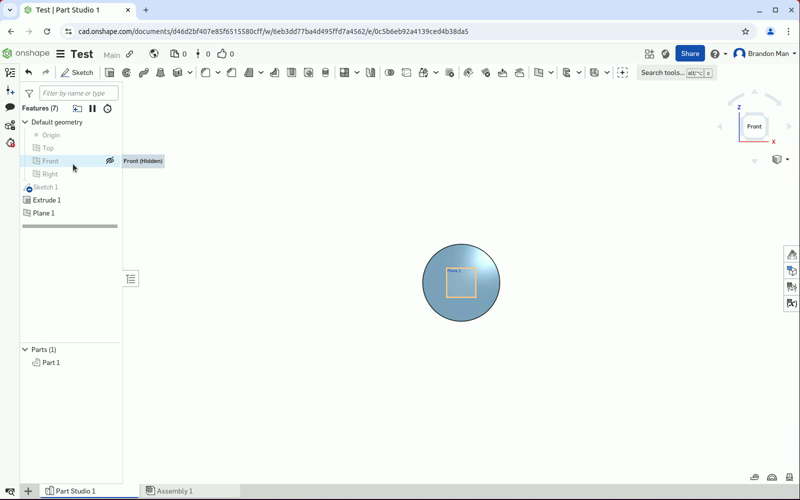
key(shift+s)
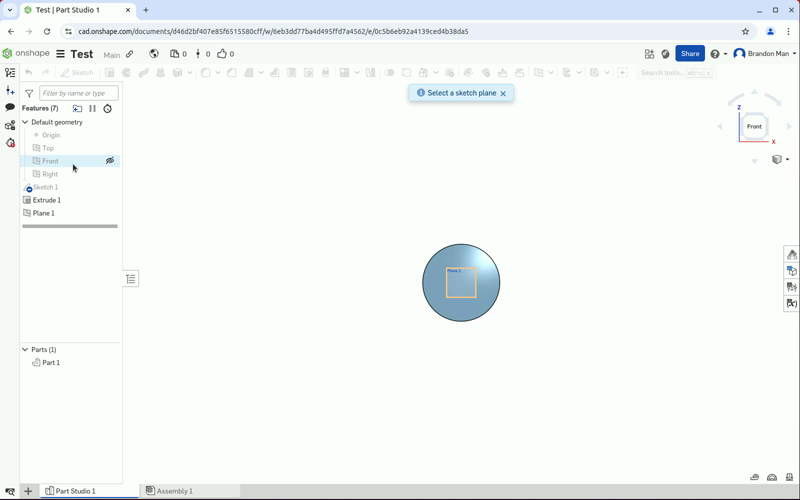
mouse_move(73, 215)
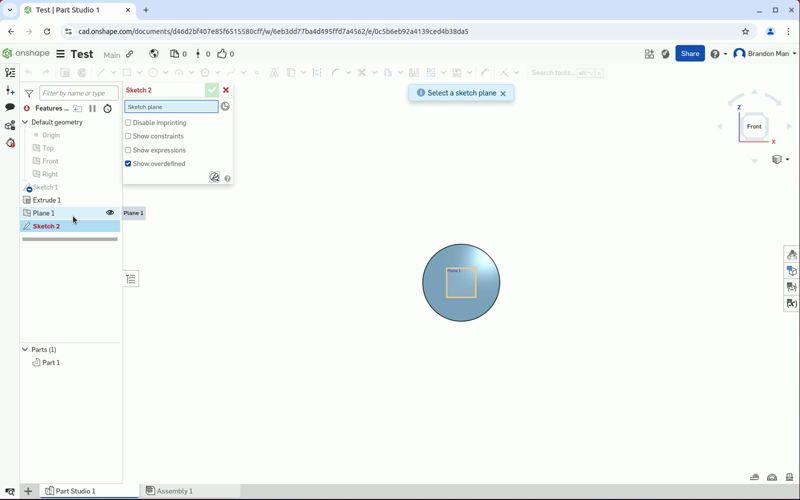
click(73, 215)
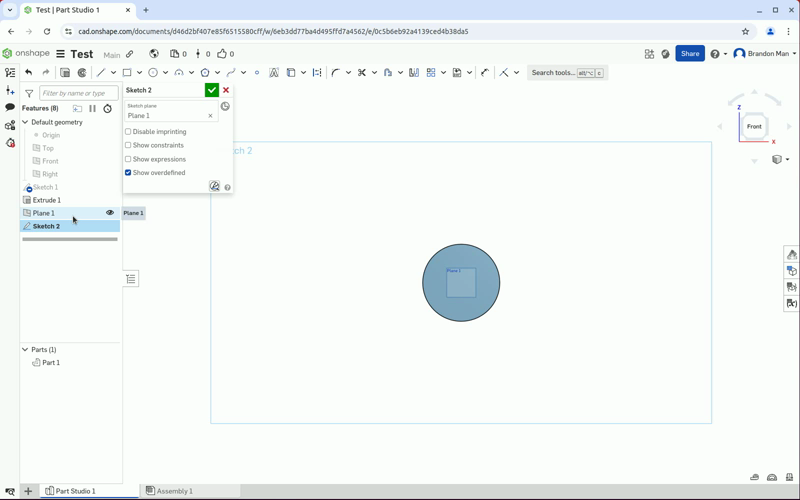
mouse_move(73, 352)
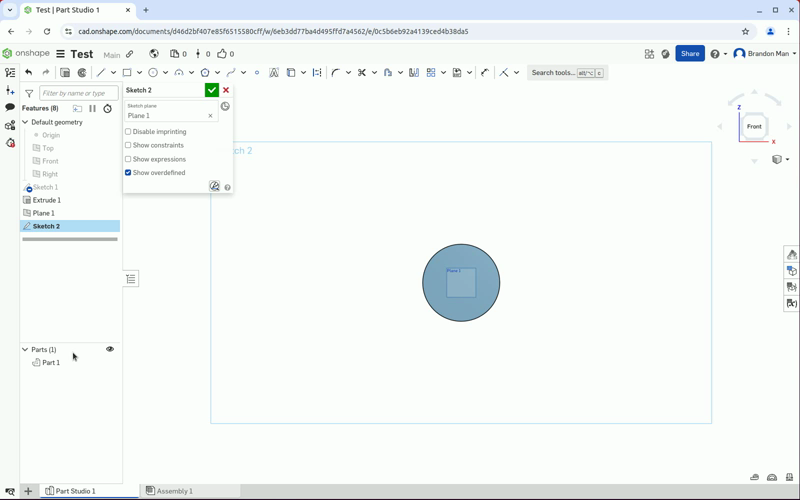
key(y)
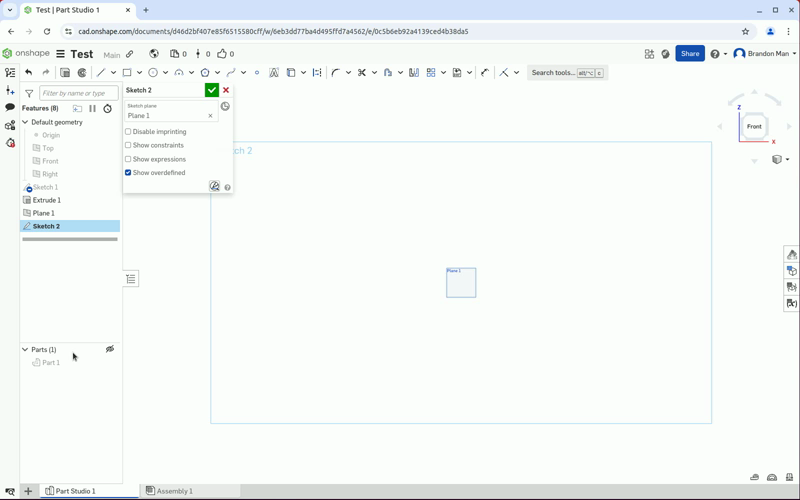
key(c)
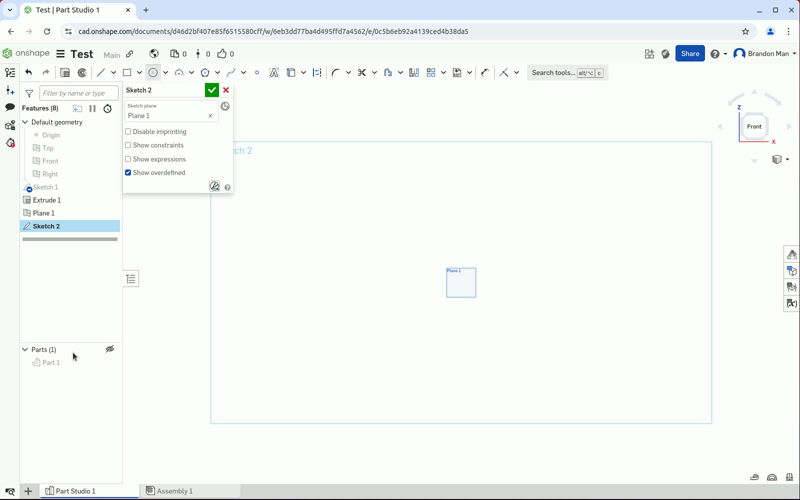
key_down(shift)
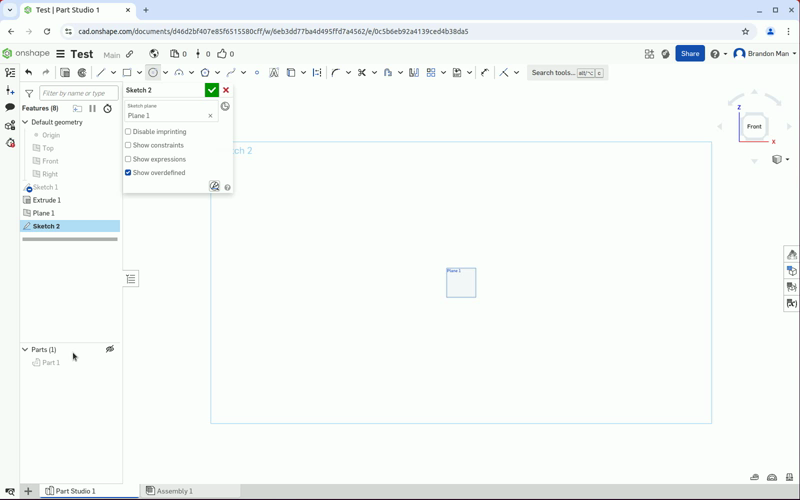
mouse_move(461, 282)
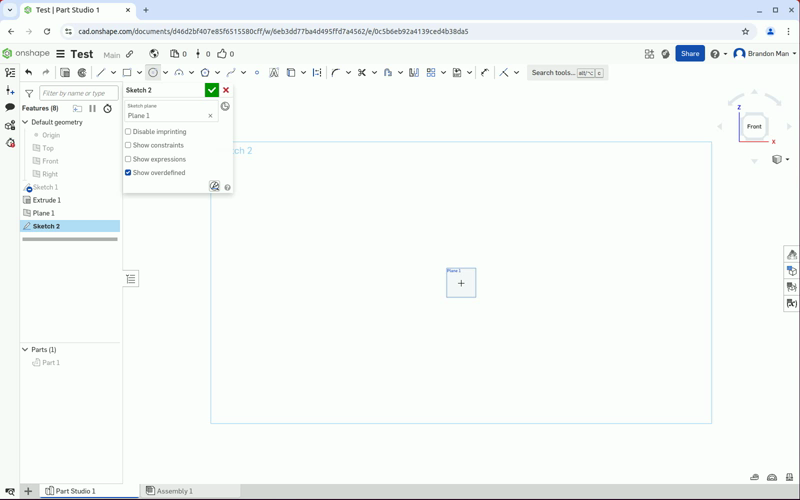
click(461, 282)
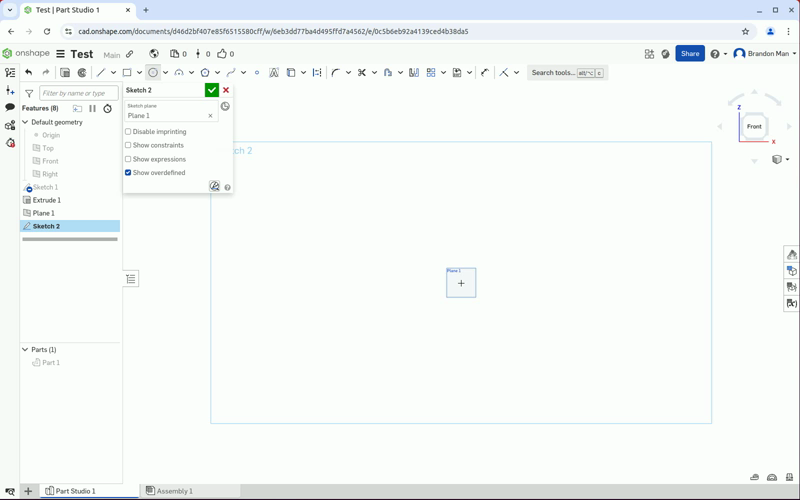
key_up(shift)
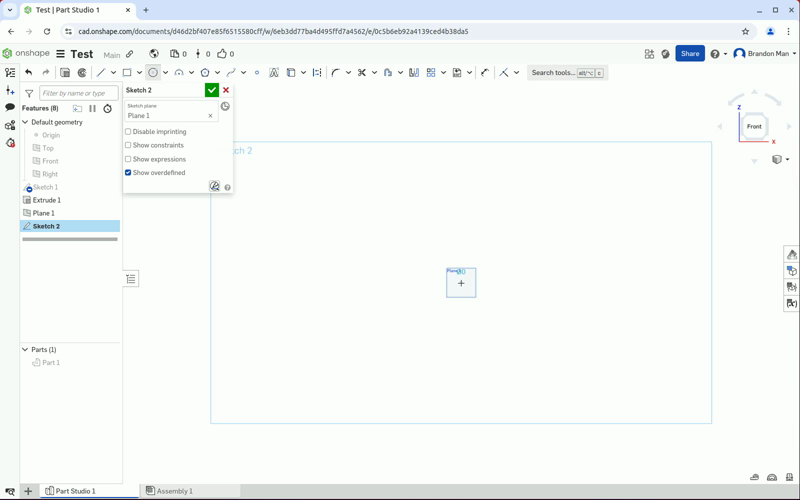
mouse_move(480, 282)
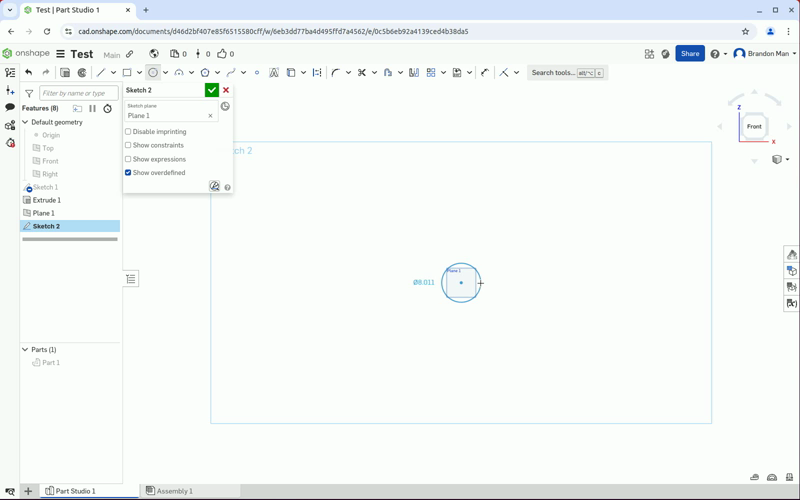
click(480, 282)
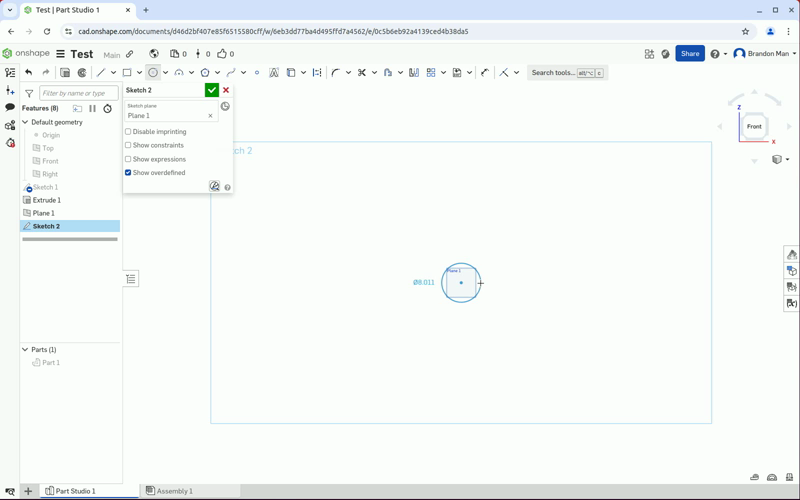
key(esc)
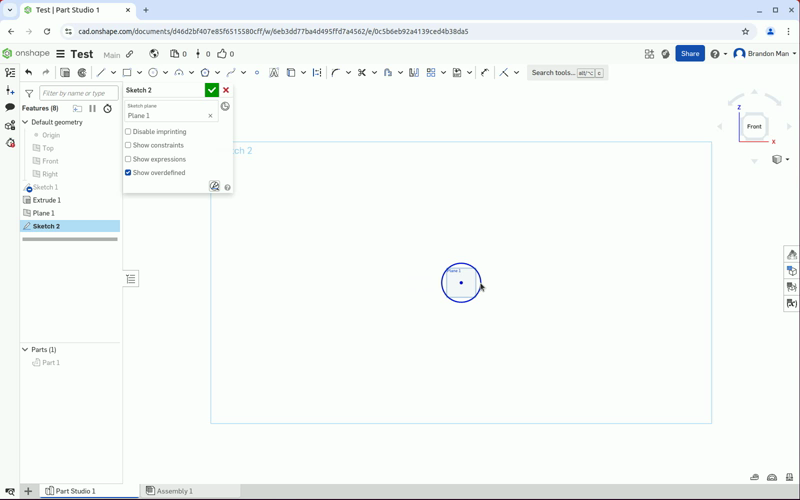
mouse_move(466, 265)
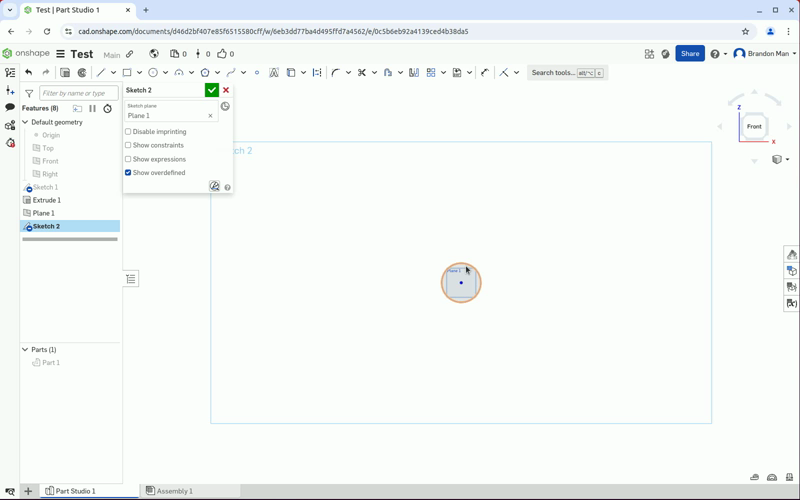
scroll(6)
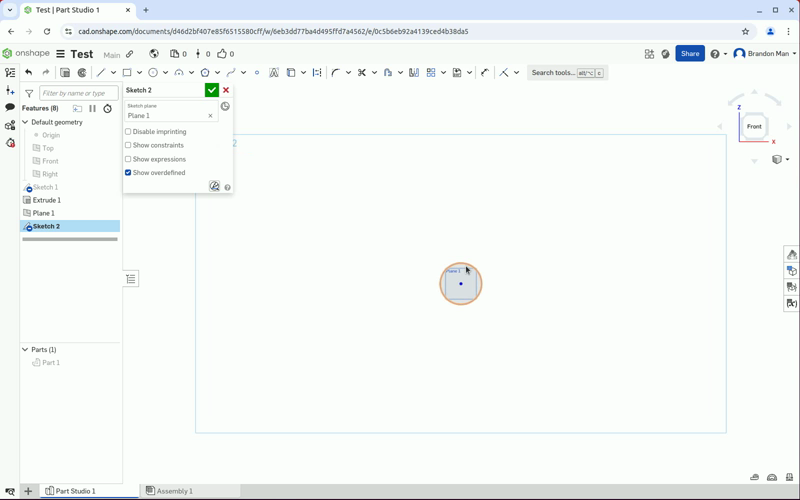
scroll(6)
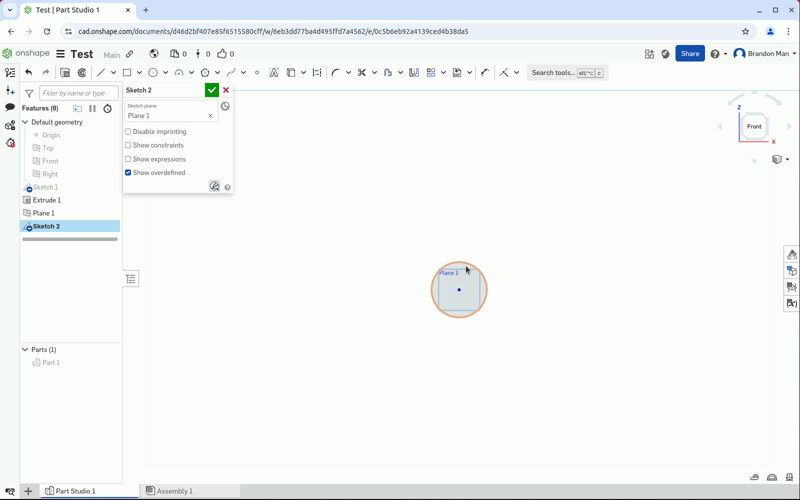
scroll(6)
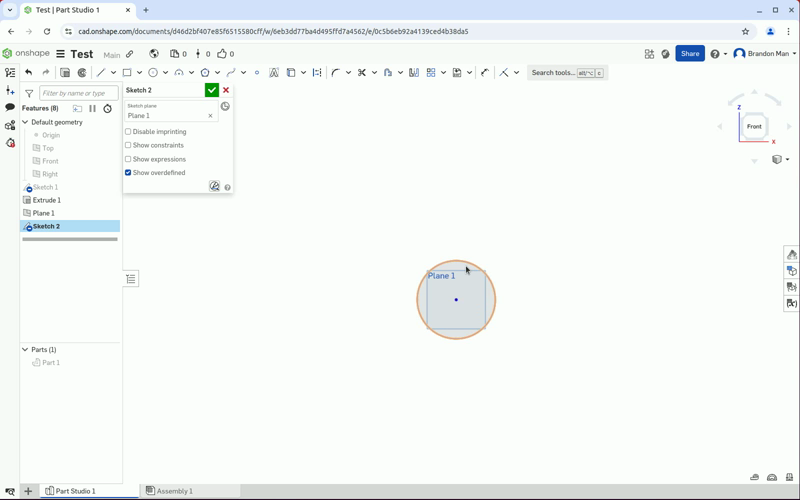
scroll(6)
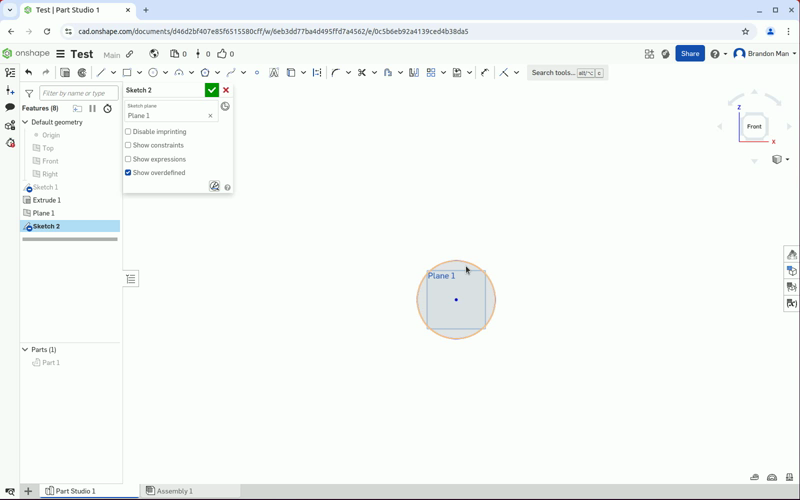
scroll(6)
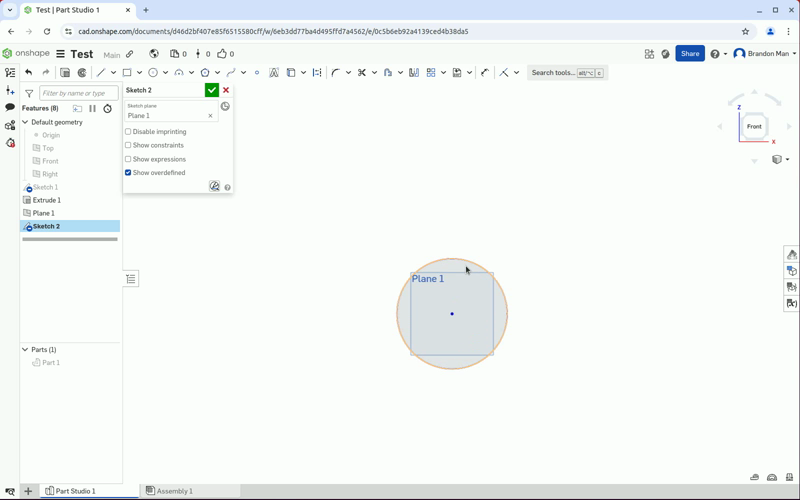
scroll(6)
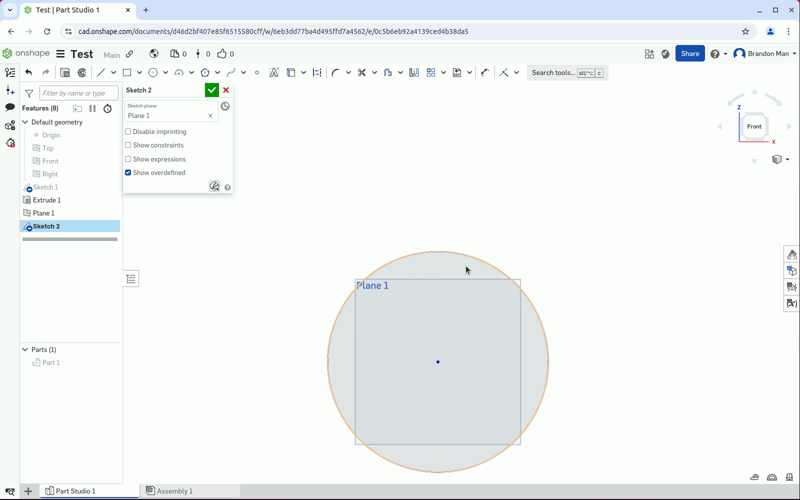
scroll(6)
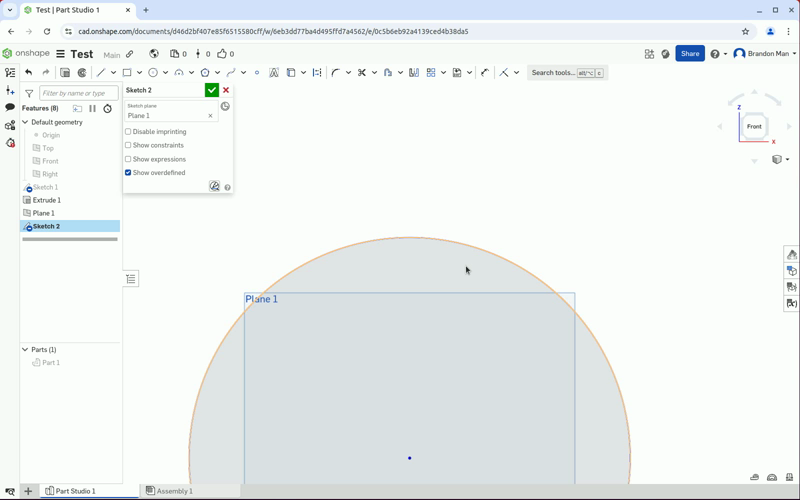
click(466, 265)
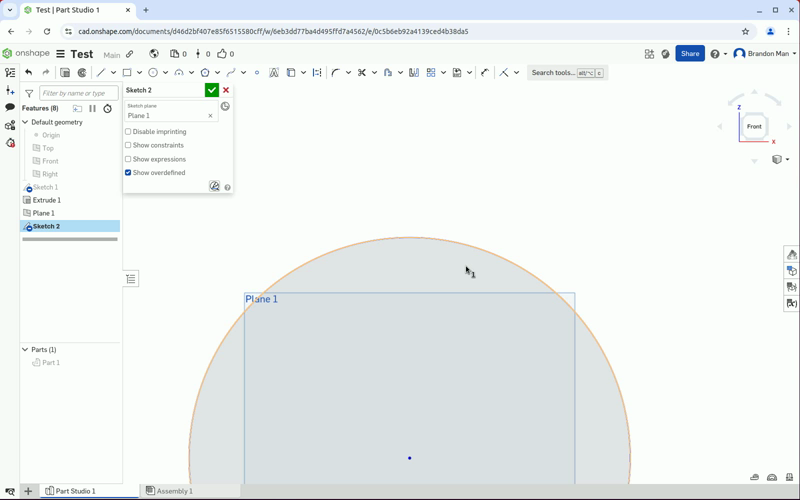
scroll(-6)
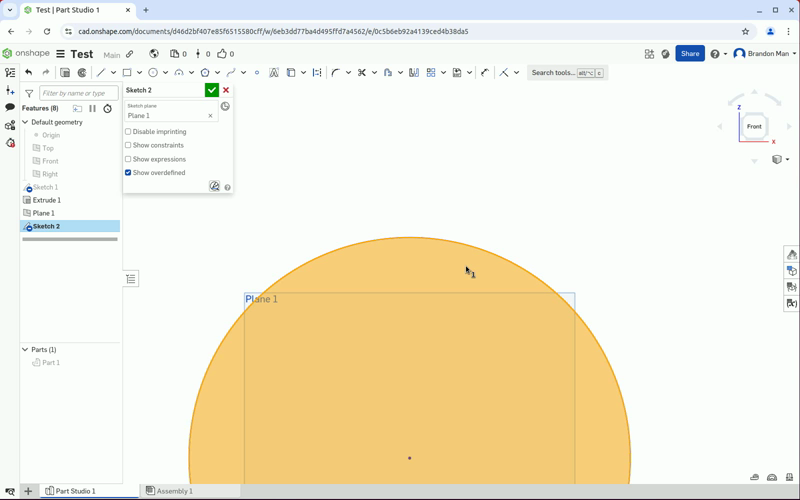
scroll(-6)
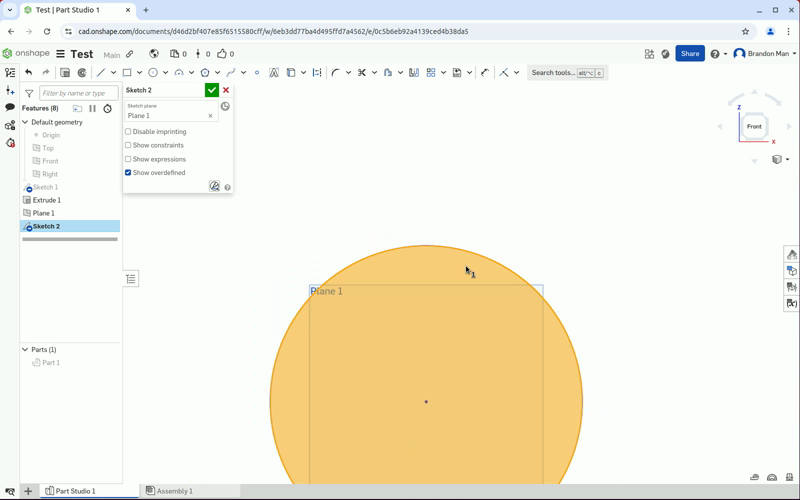
scroll(-6)
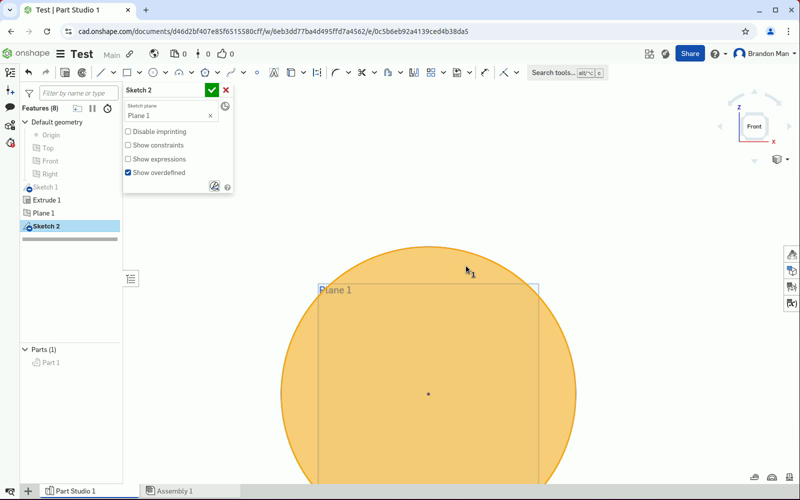
scroll(-6)
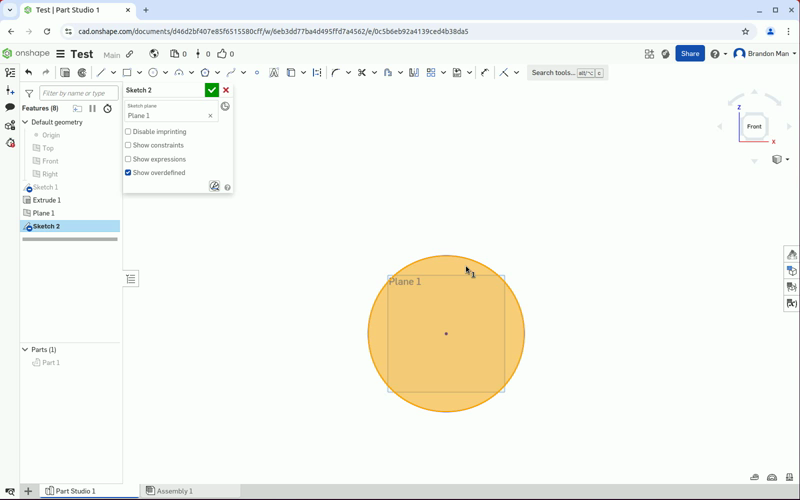
scroll(-6)
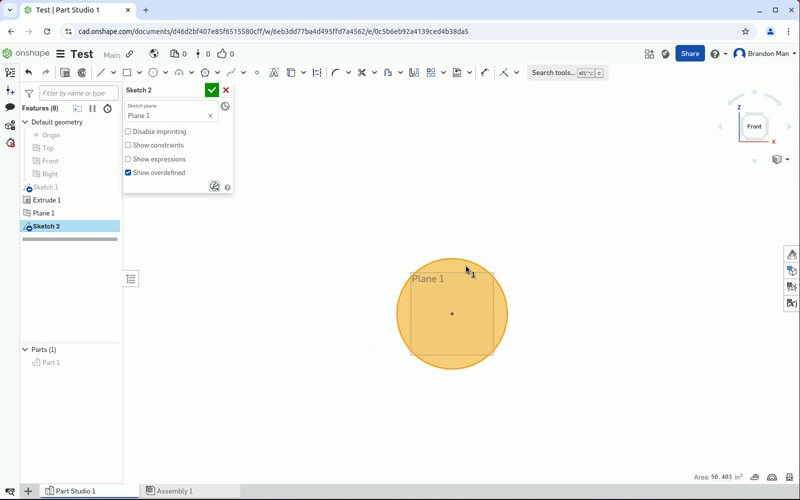
scroll(-6)
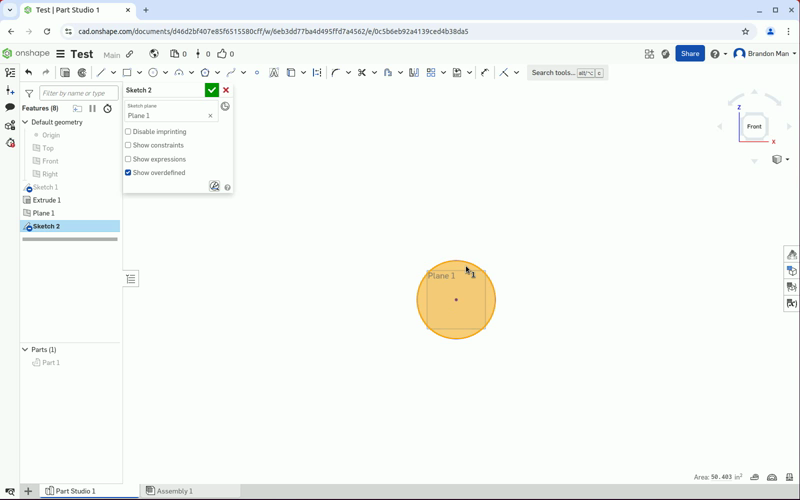
scroll(-6)
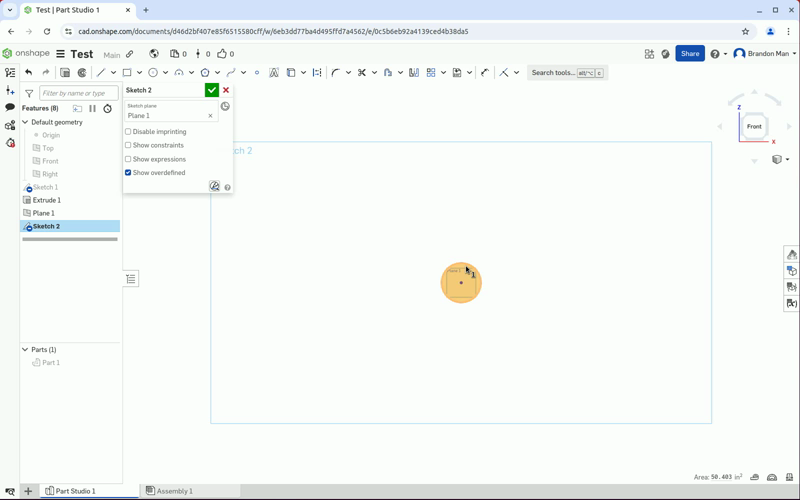
mouse_move(73, 352)
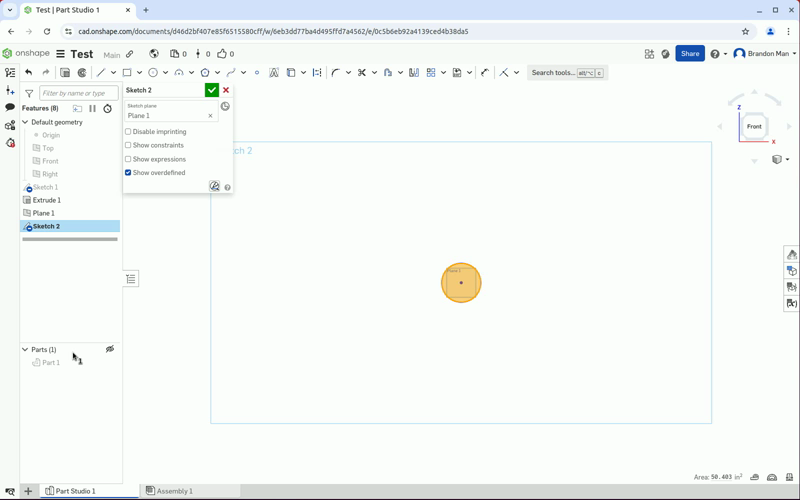
key(shift+y)
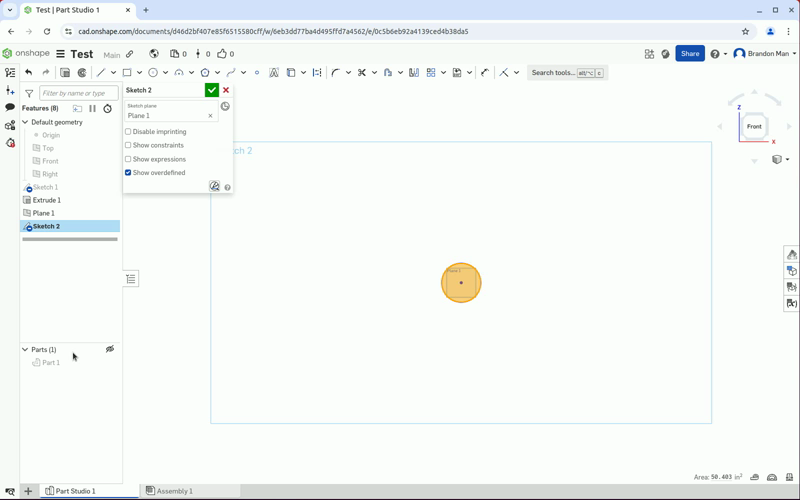
key(shift+e)
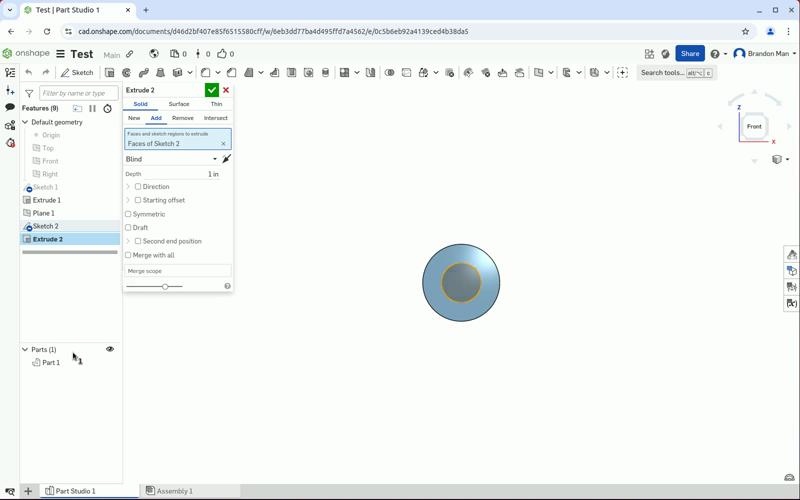
mouse_move(143, 106)
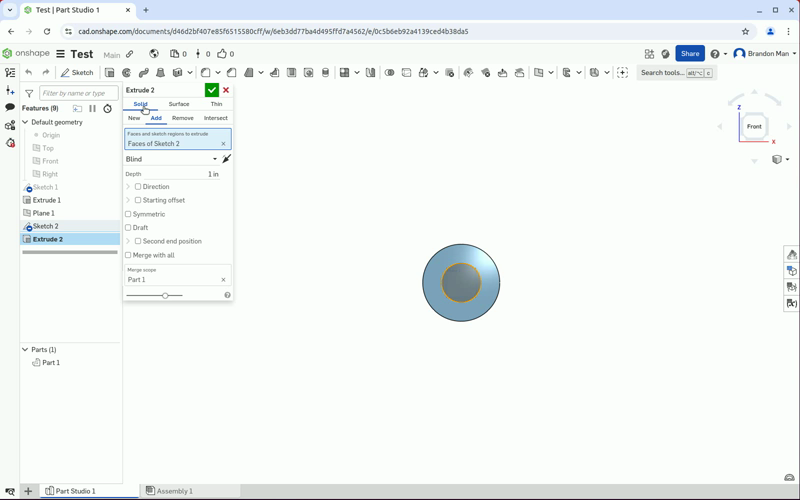
click(143, 106)
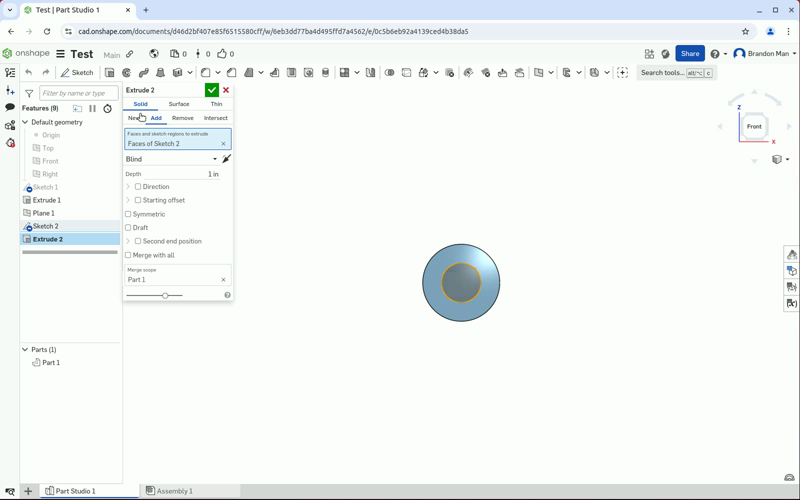
mouse_move(137, 120)
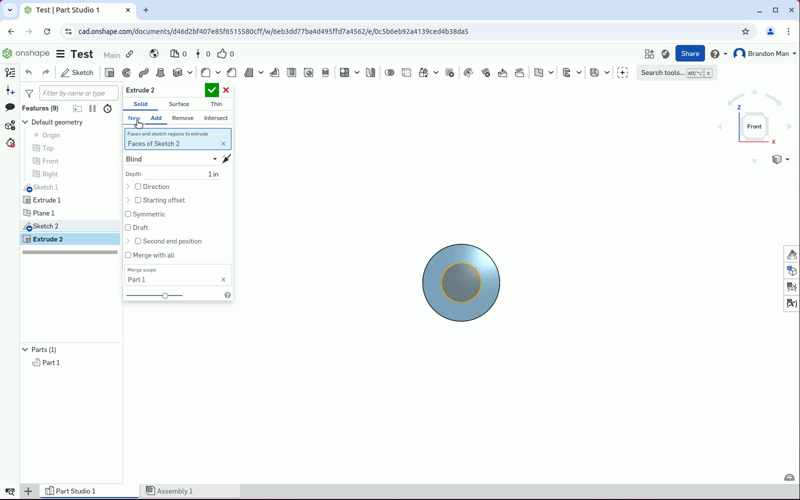
click(137, 120)
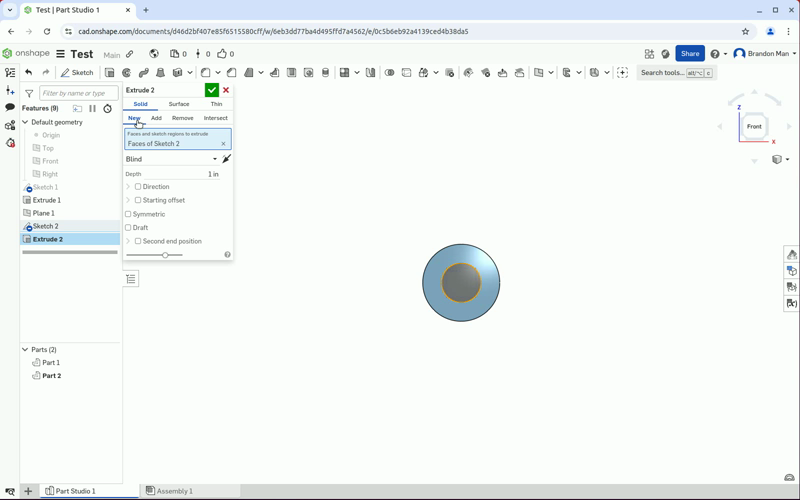
key(tab, 4)
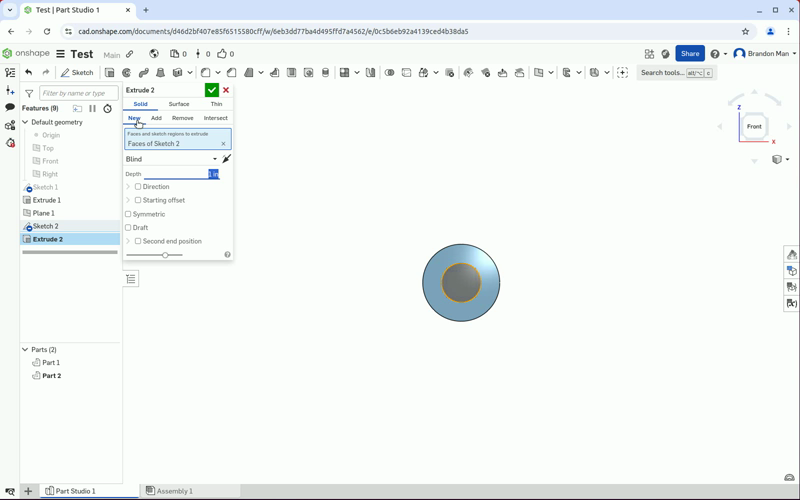
text(7.703)
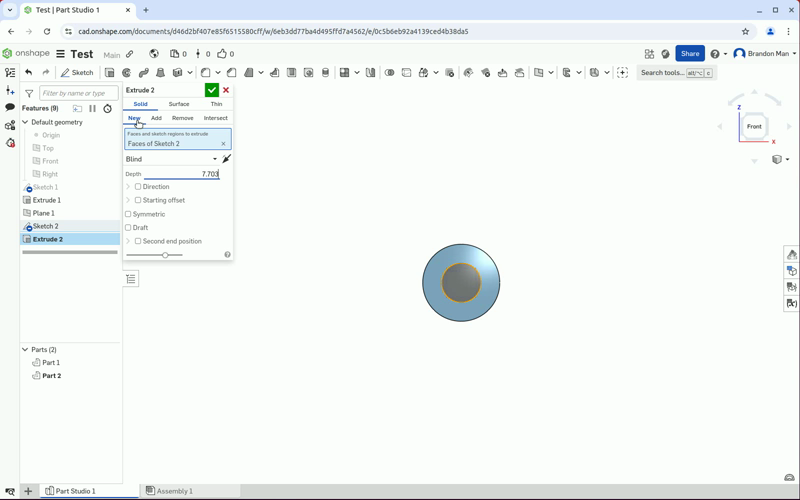
key(enter)
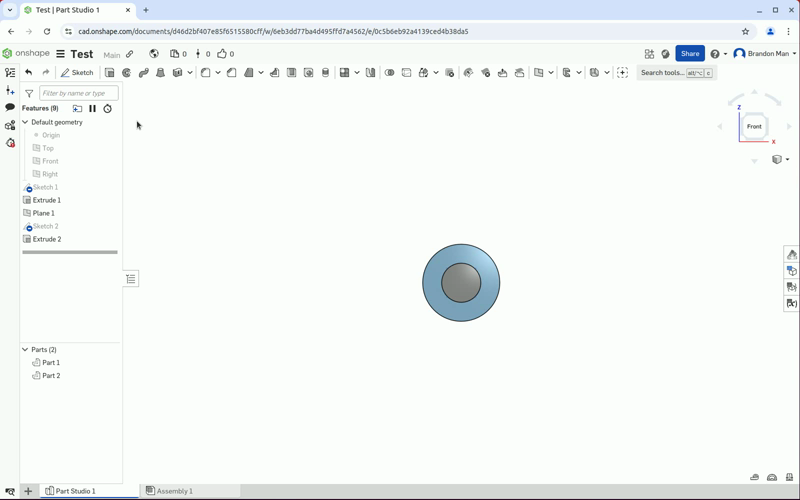
key(shift+h)
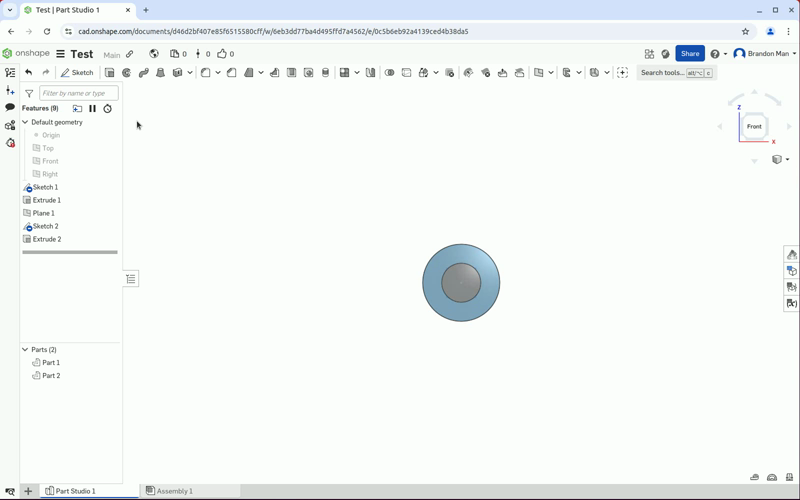
key(shift+h)
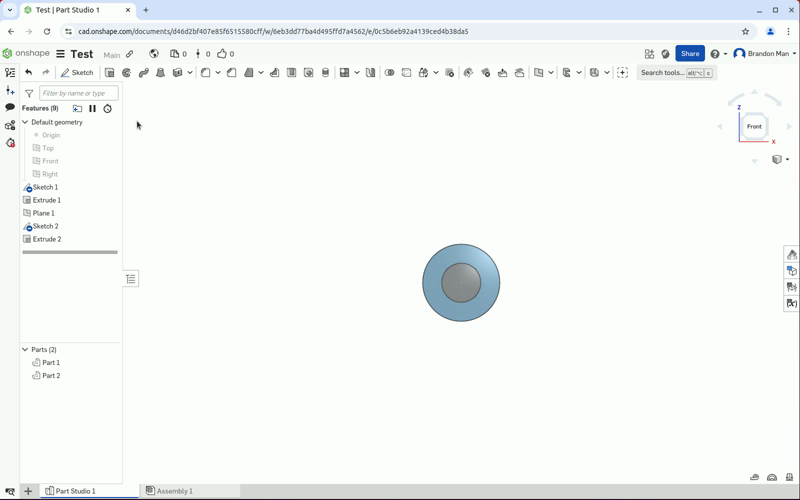
key(shift+7)
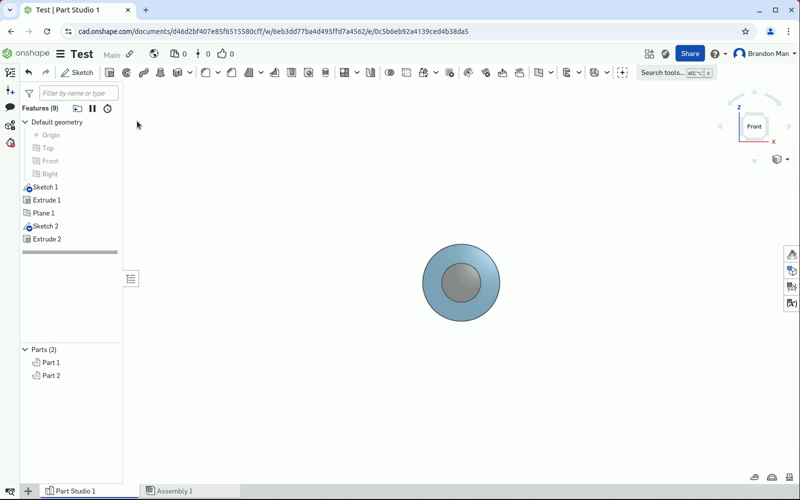
key(left, 2)
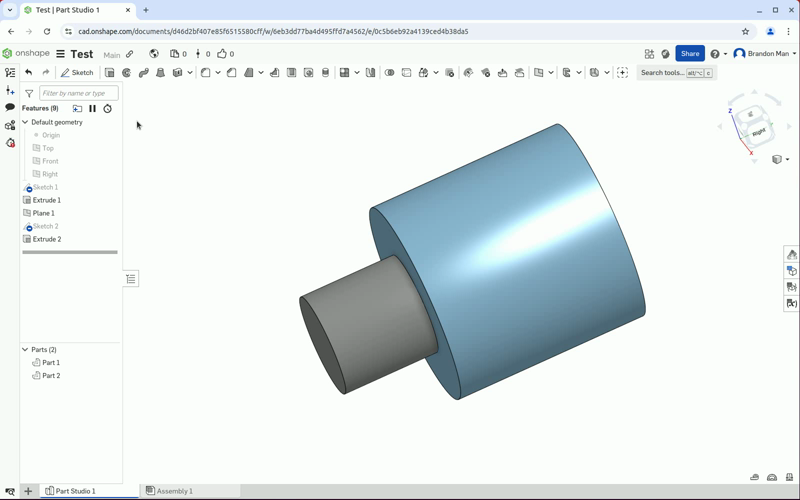
key(down, 2)
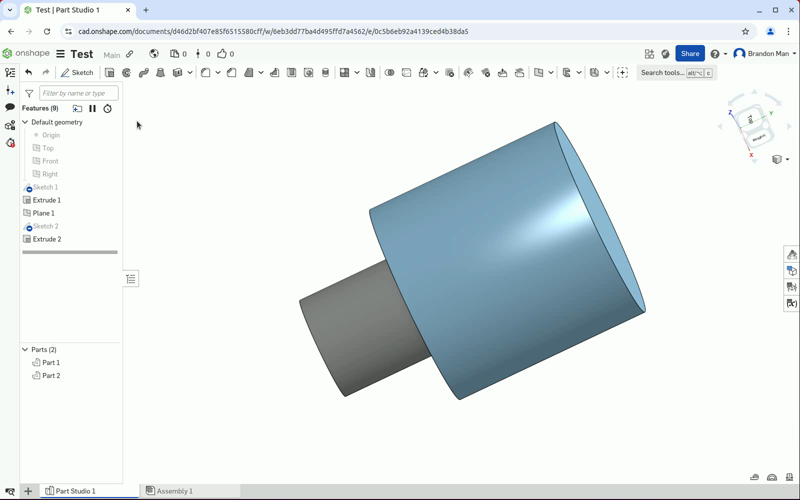
key(up, 2)
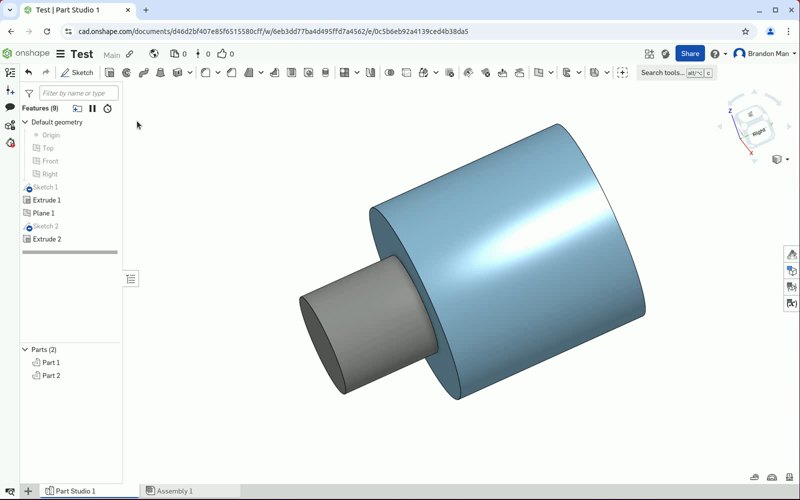
key(right, 2)
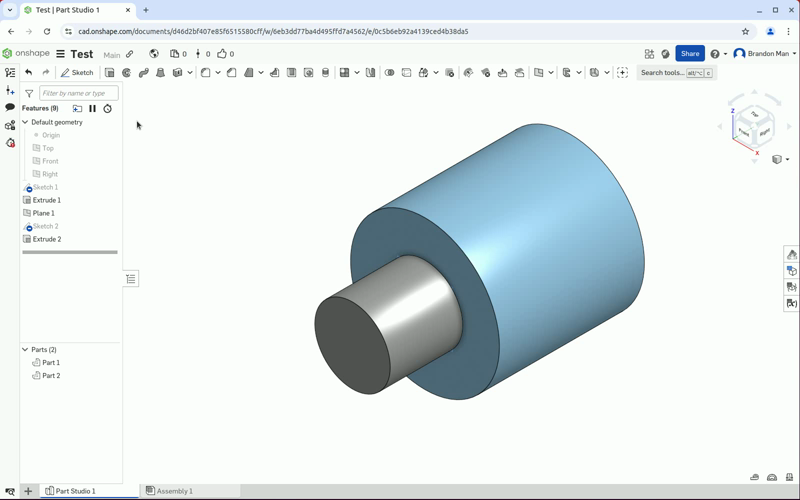
mouse_move(73, 189)
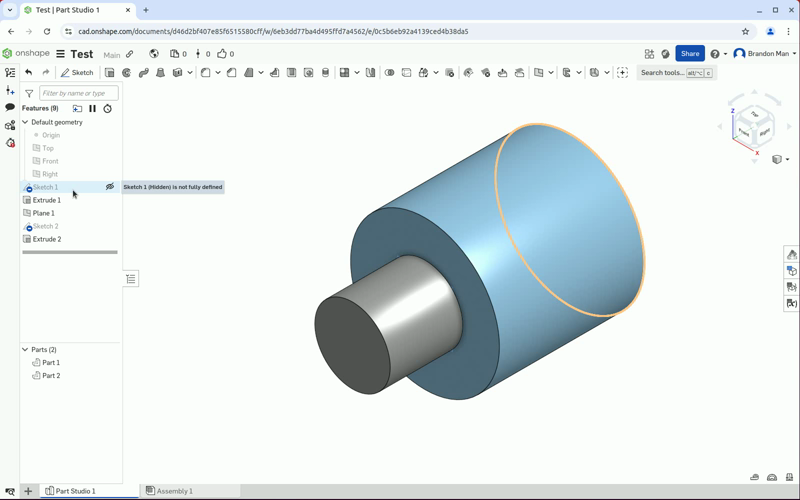
click(73, 189)